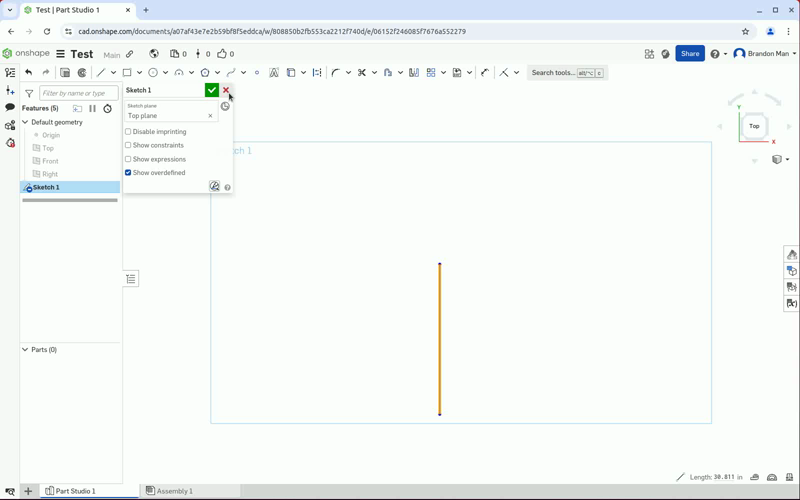
key(shift+h)
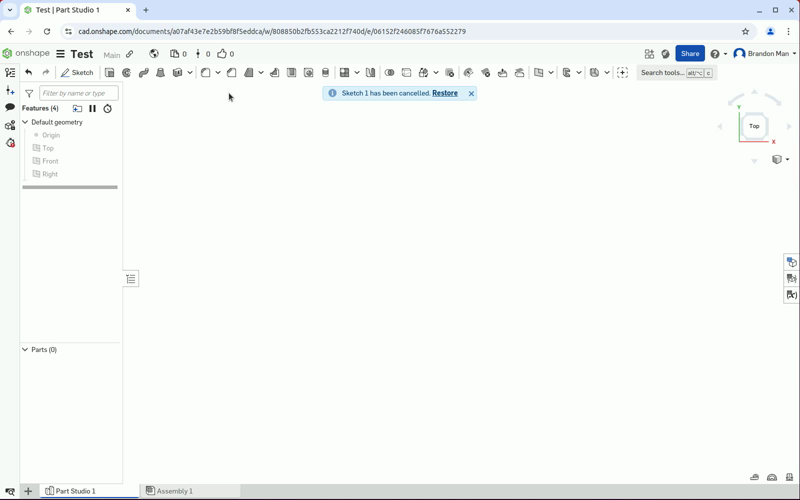
mouse_move(73, 352)
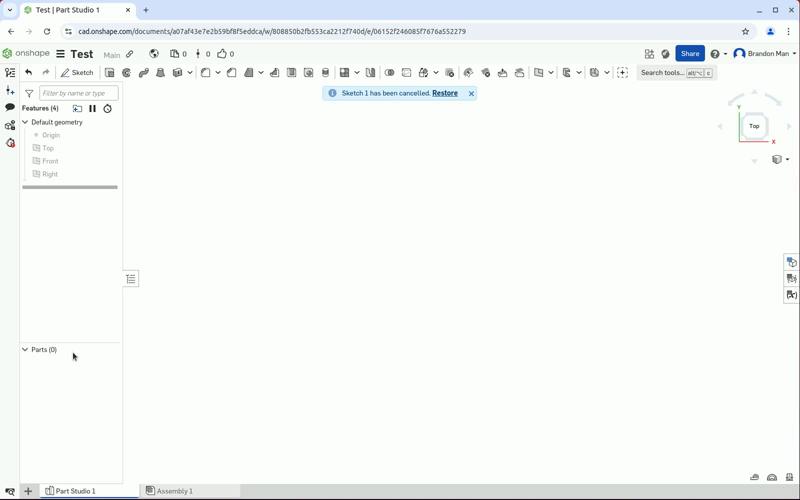
key(y)
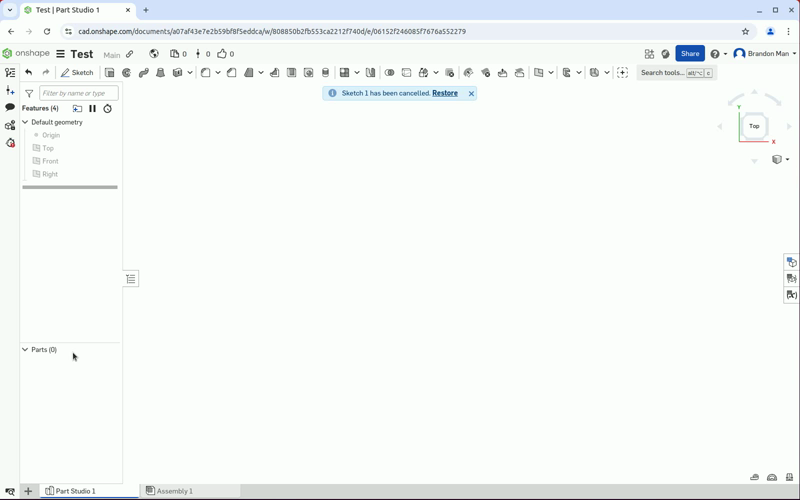
key(shift+p)
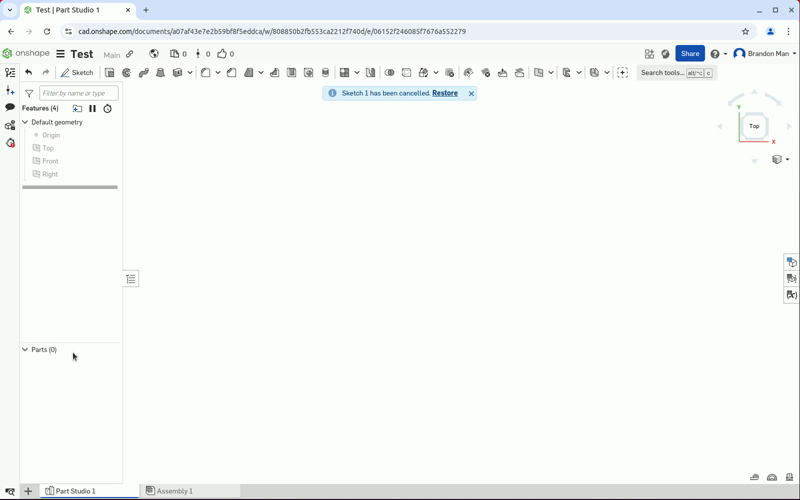
key(space)
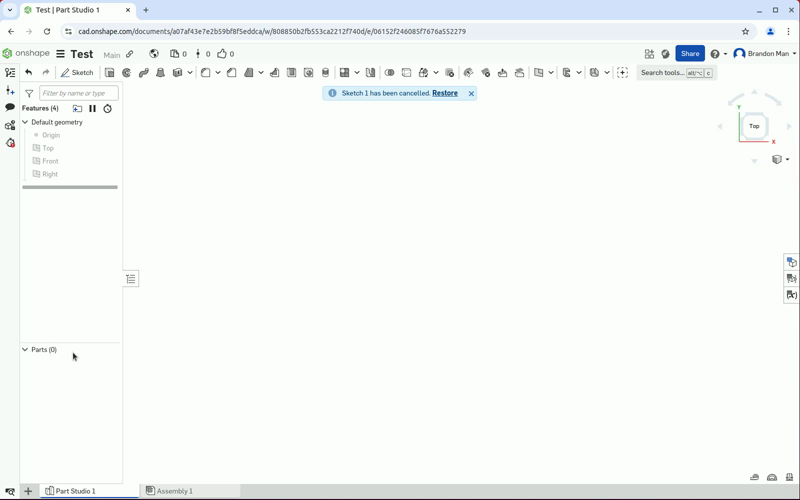
key_down(shift)
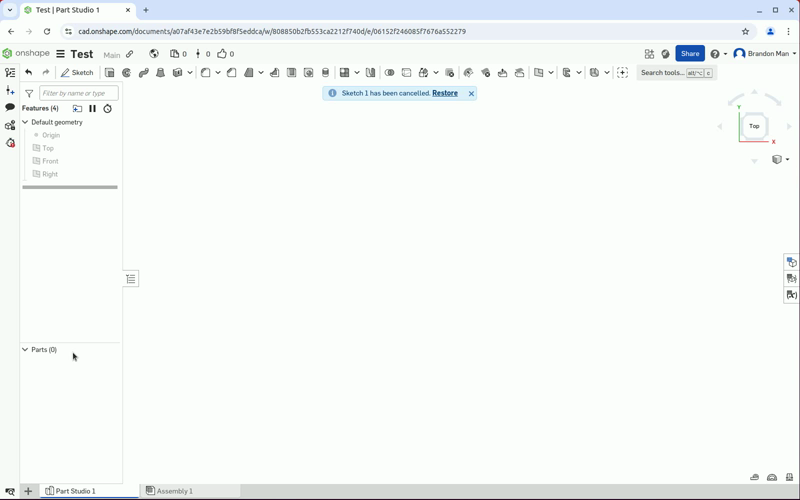
key(up)
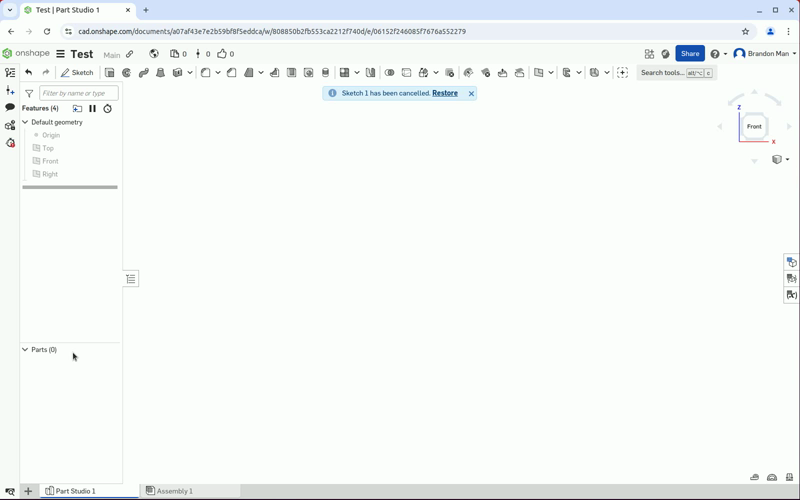
key_up(shift)
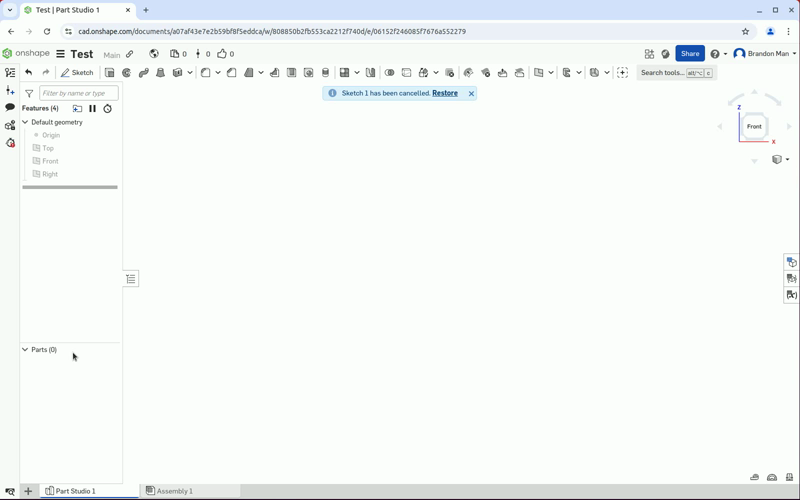
mouse_move(73, 352)
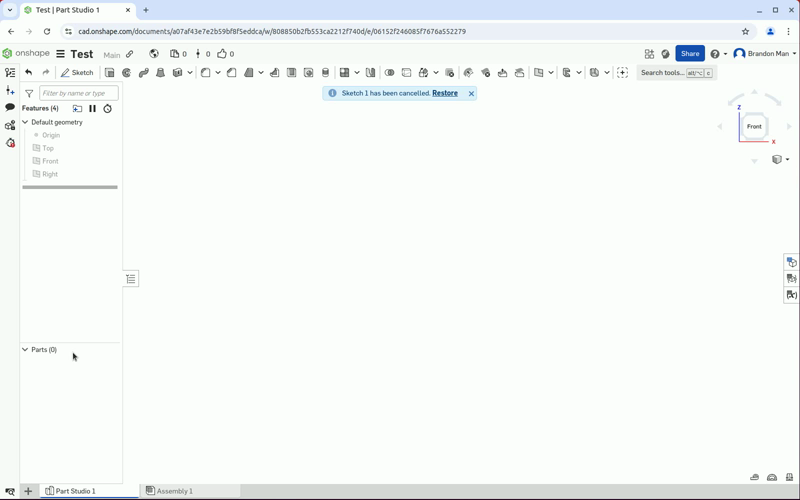
key(shift+y)
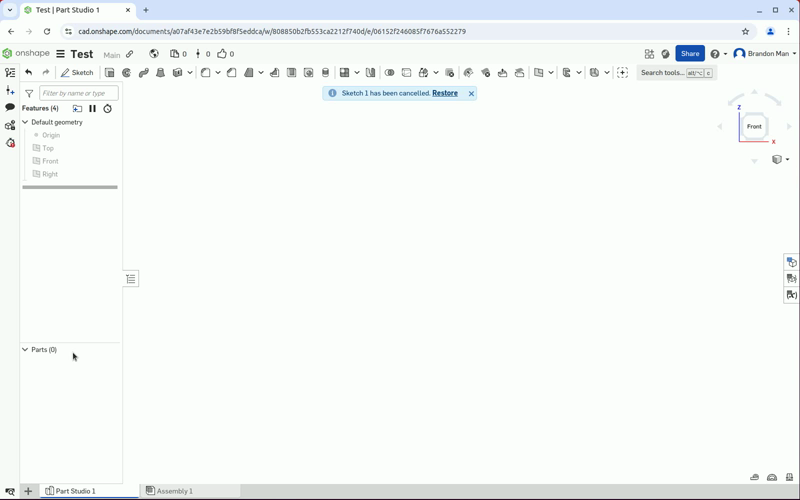
key(shift+s)
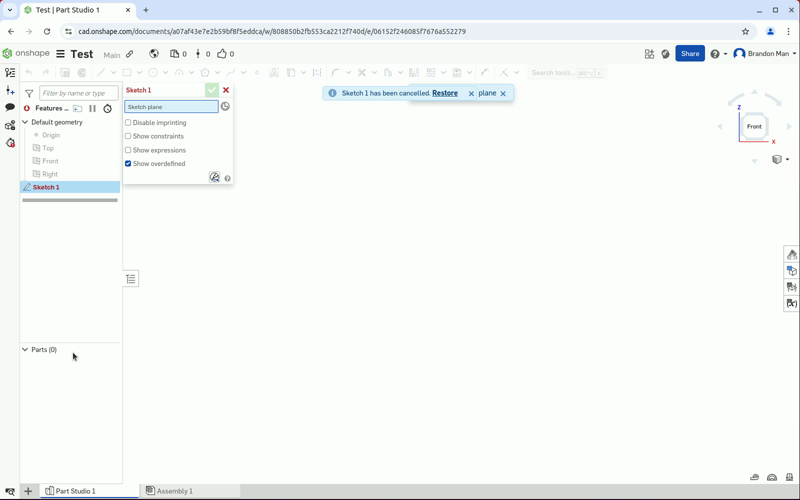
mouse_move(73, 163)
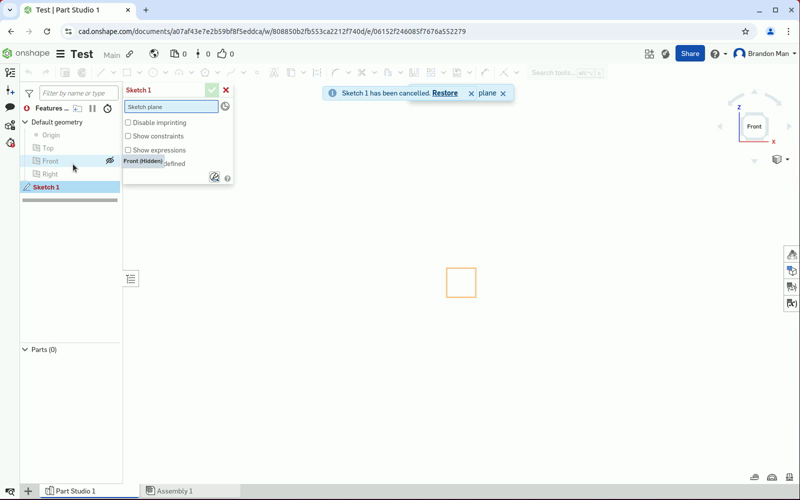
click(73, 163)
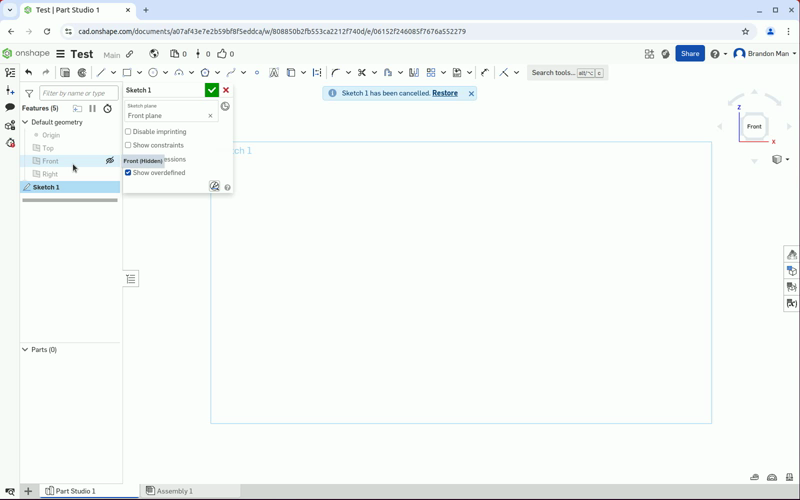
mouse_move(73, 352)
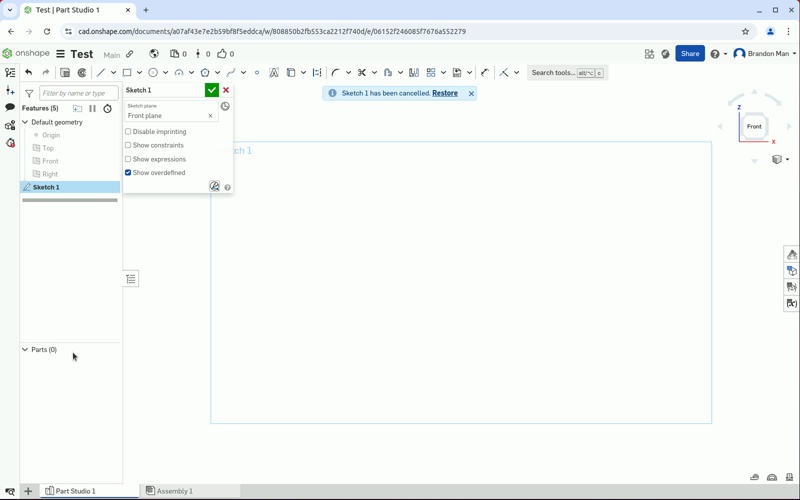
key(y)
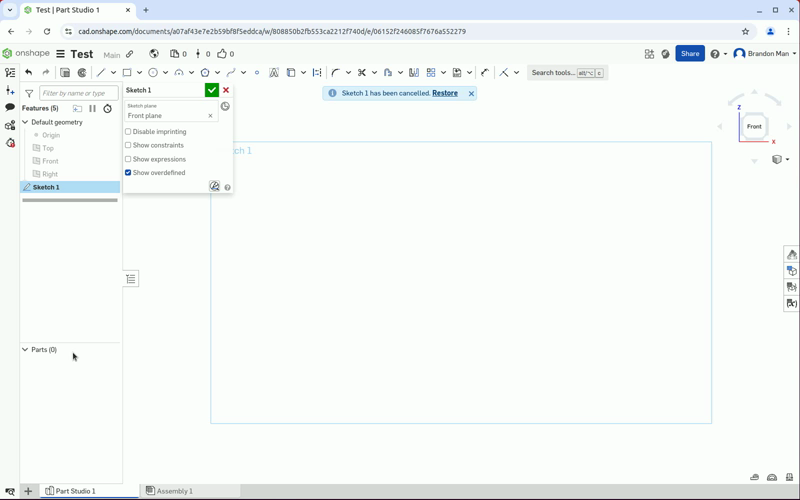
key(l)
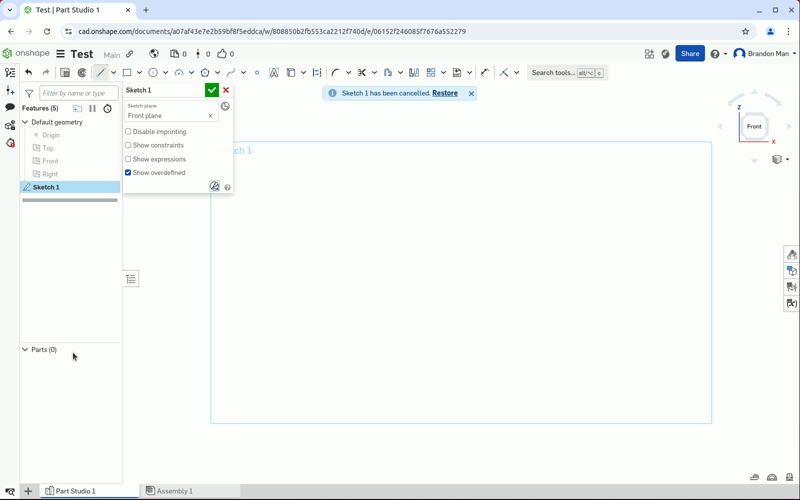
key_down(shift)
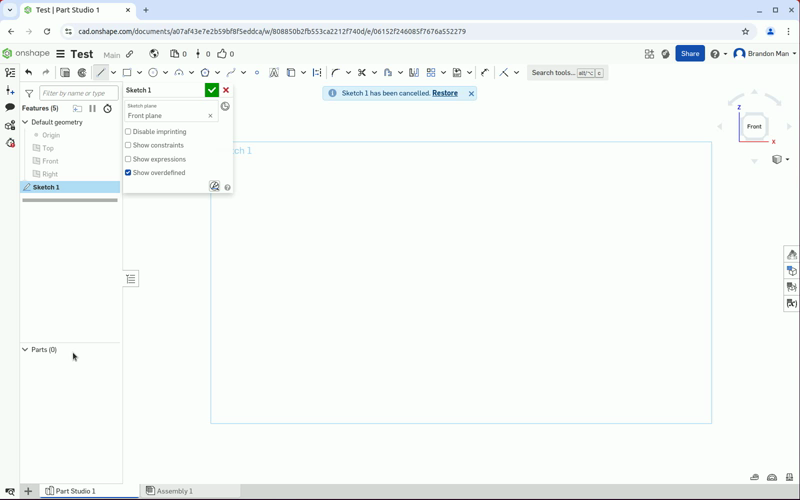
mouse_move(348, 282)
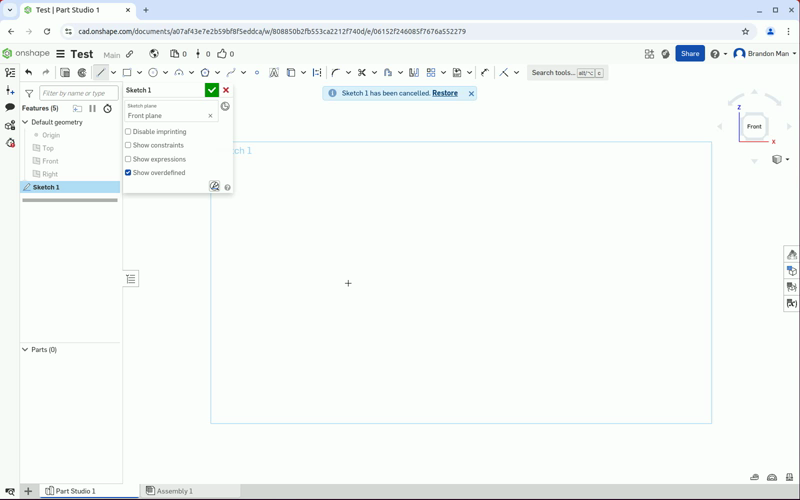
click(348, 282)
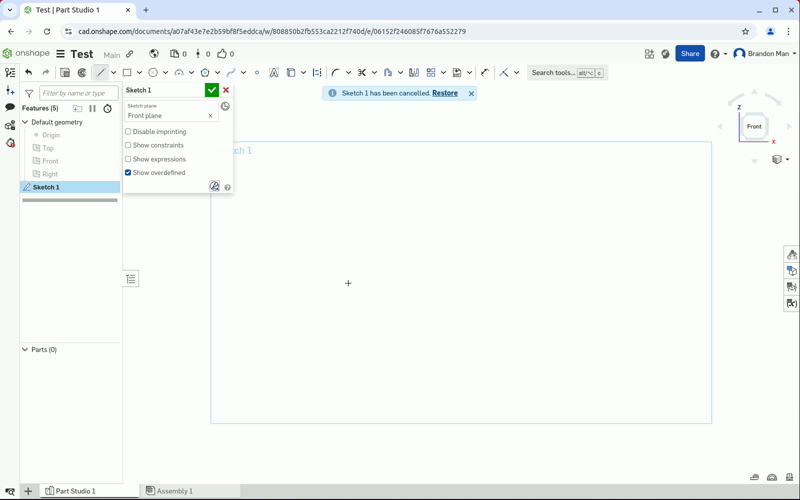
key_up(shift)
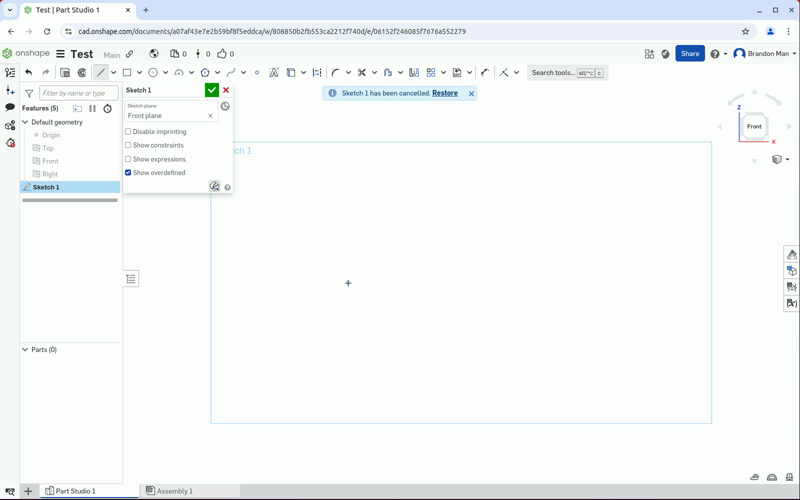
key_down(shift)
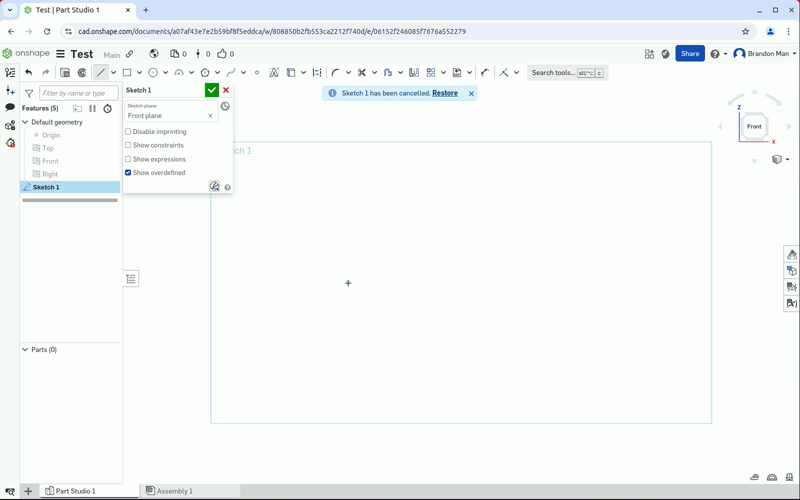
mouse_move(460, 282)
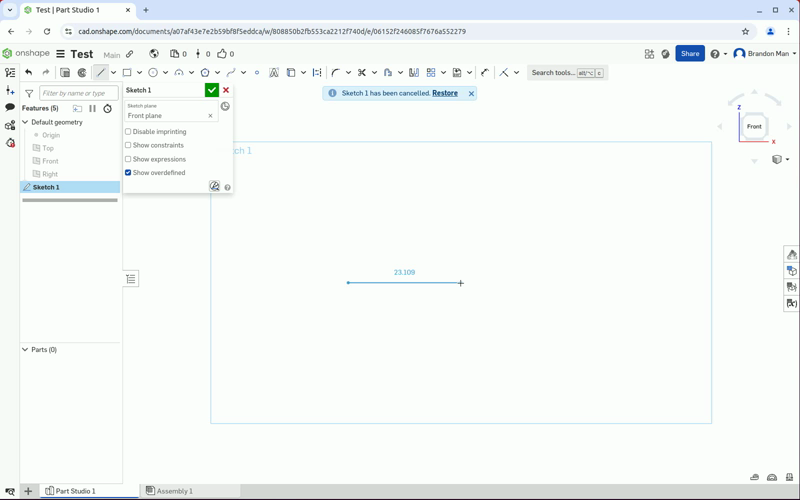
click(460, 282)
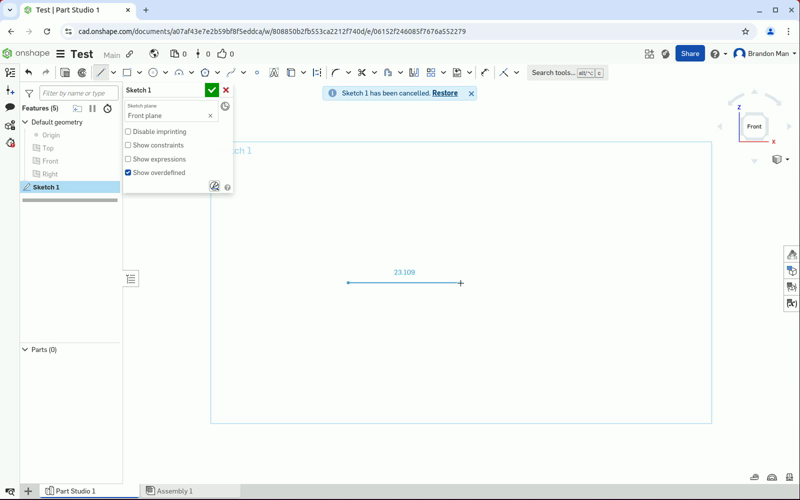
key_up(shift)
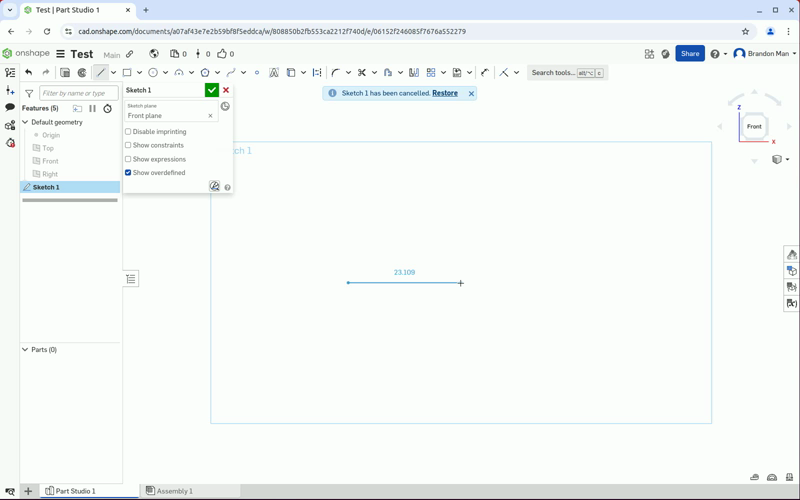
key_down(shift)
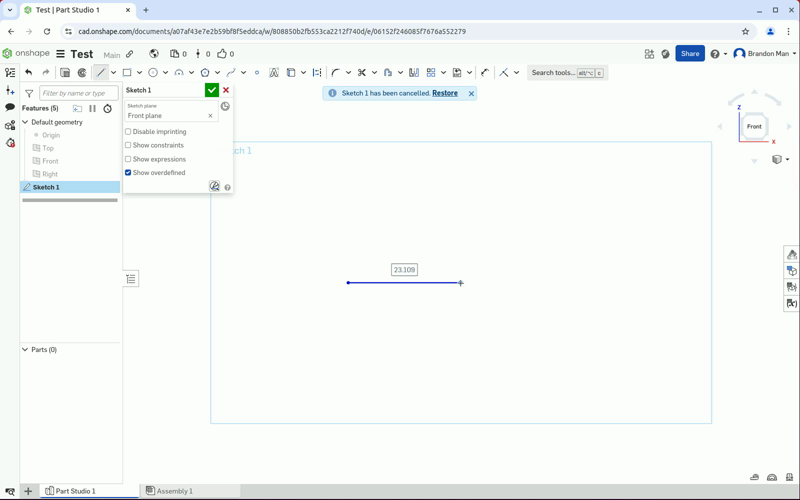
mouse_move(490, 282)
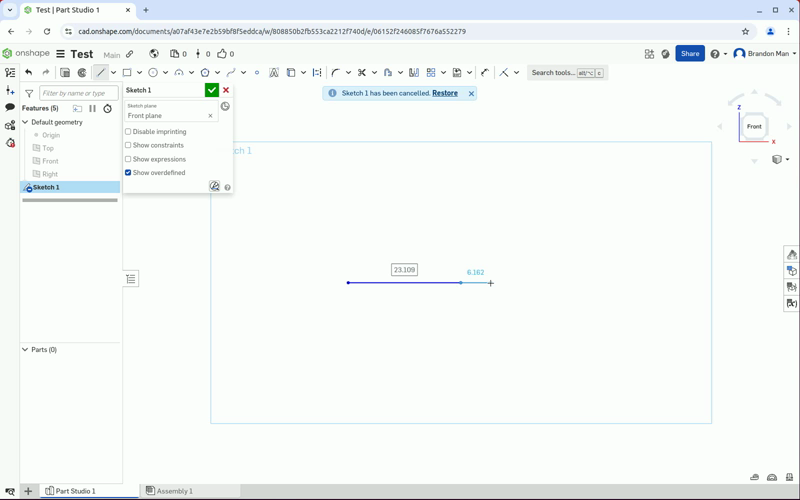
mouse_move(460, 226)
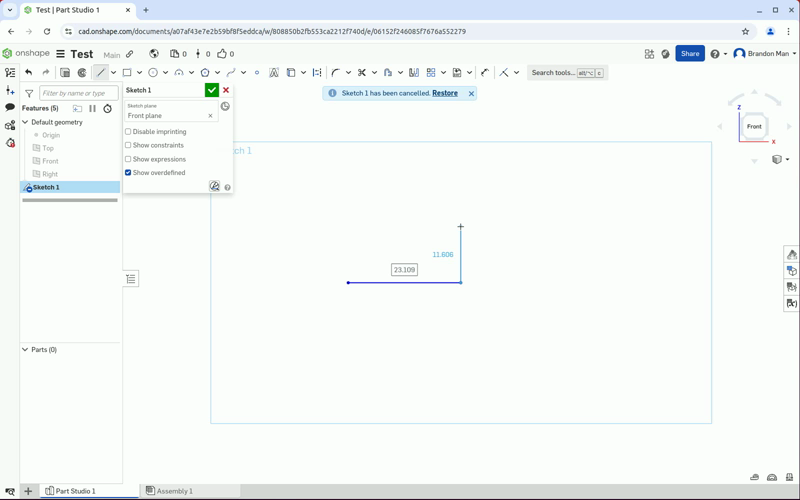
click(460, 226)
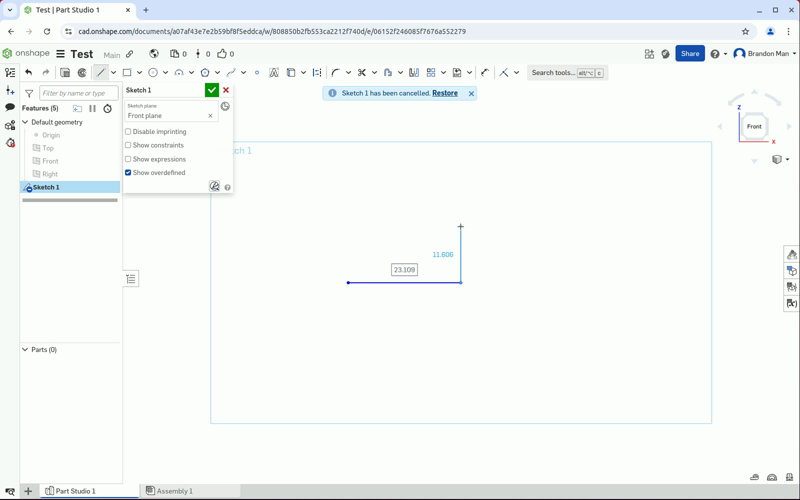
key_up(shift)
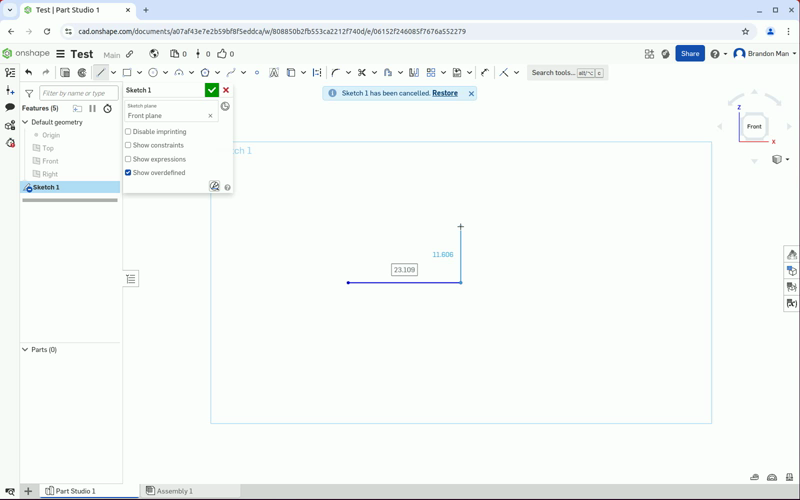
key_down(shift)
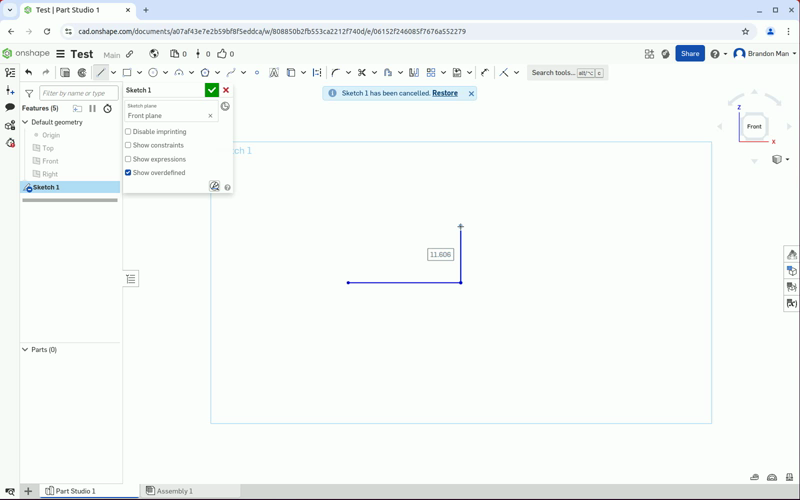
mouse_move(348, 226)
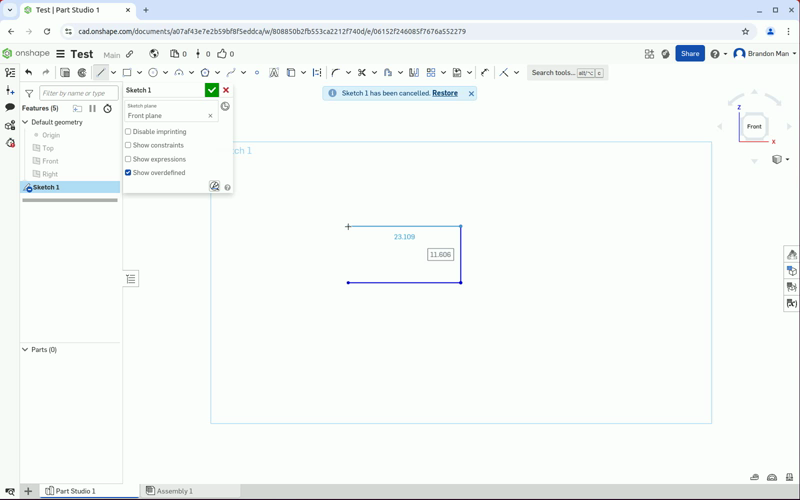
click(348, 226)
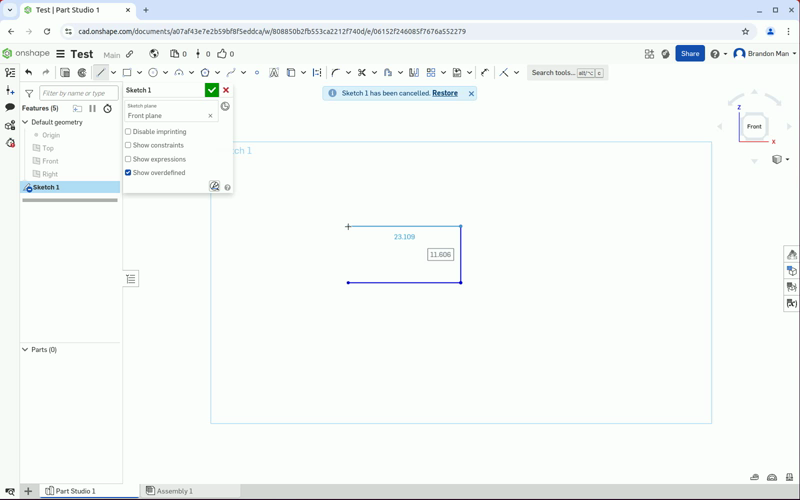
key_up(shift)
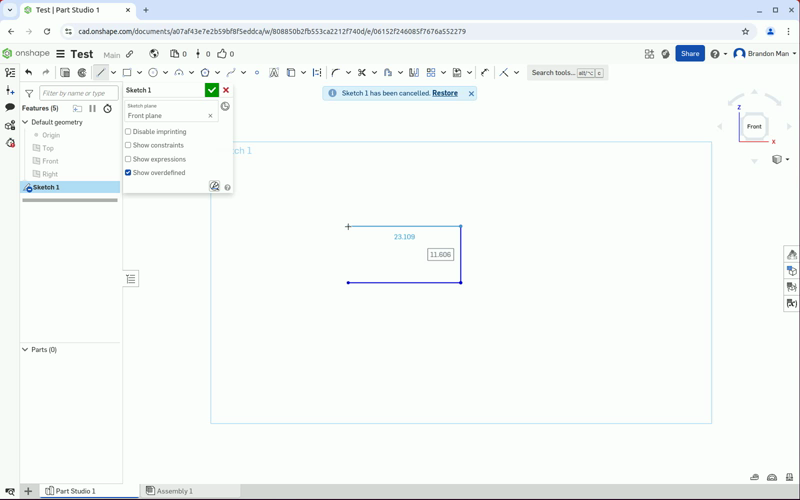
mouse_move(378, 226)
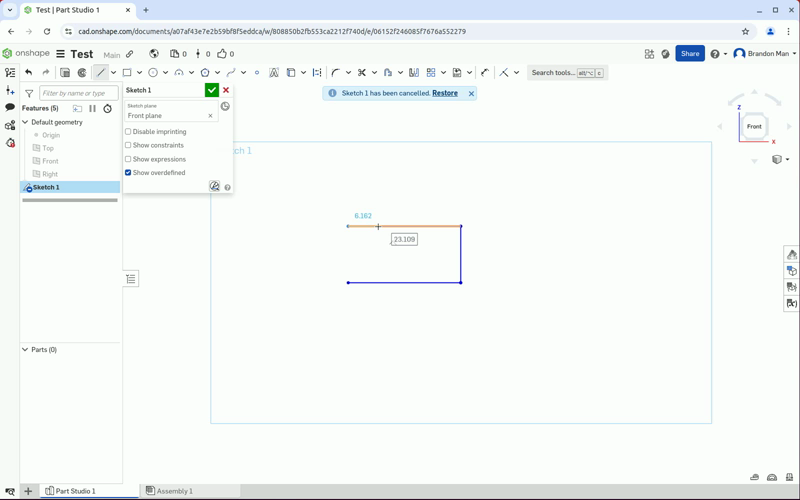
key_down(shift)
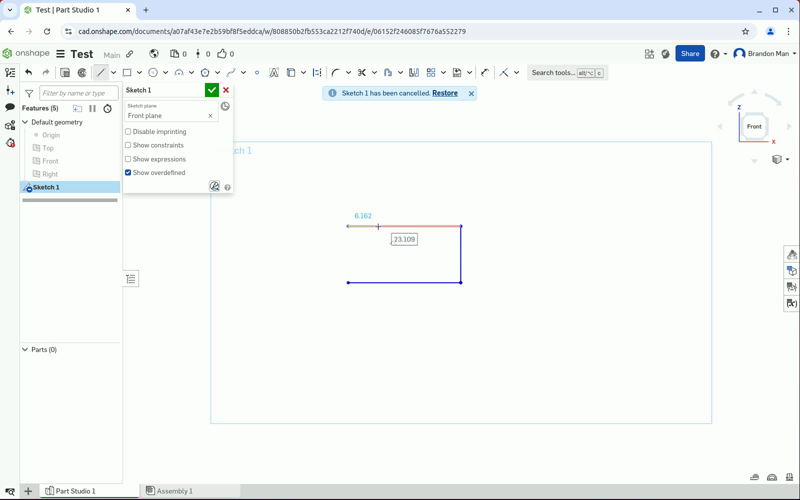
mouse_move(348, 282)
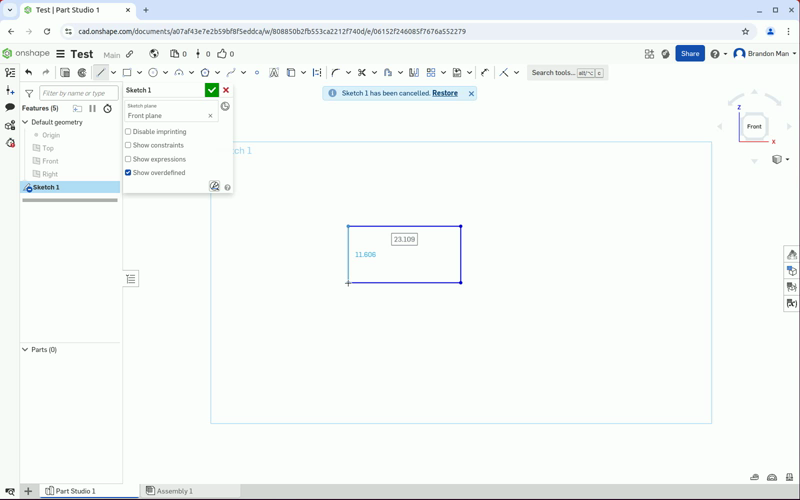
key_up(shift)
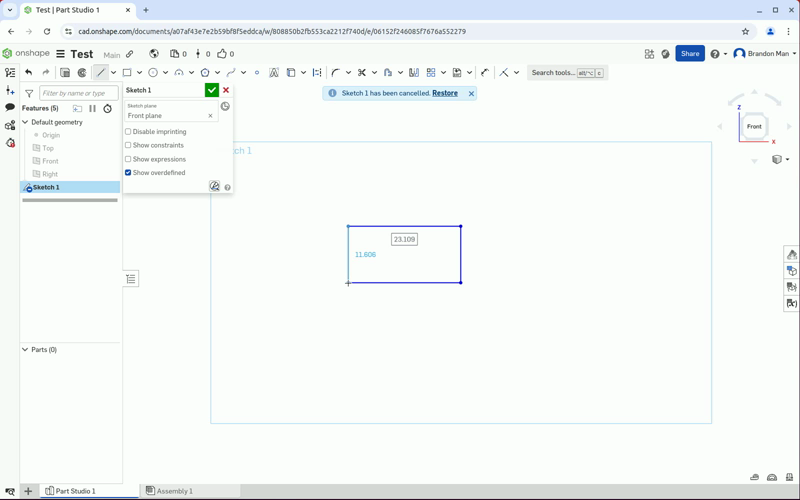
click(348, 282)
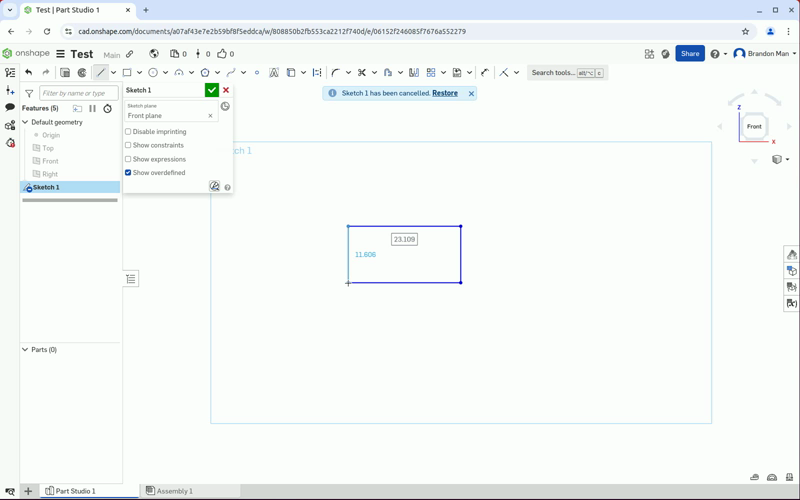
key(esc)
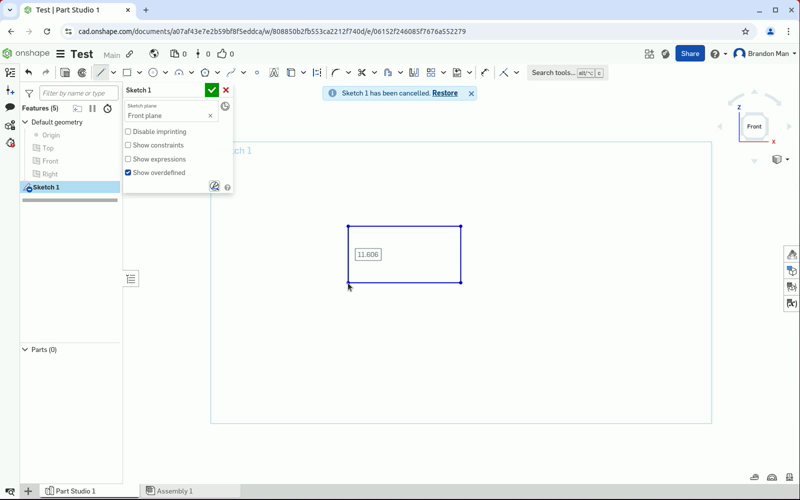
mouse_move(453, 236)
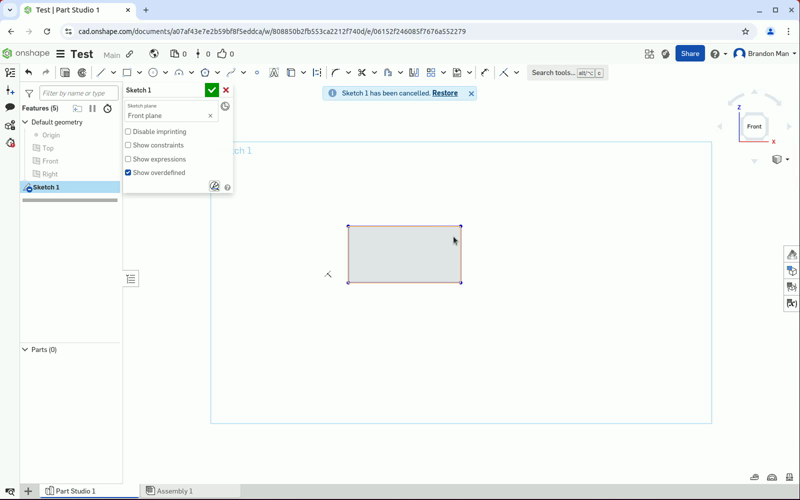
click(453, 236)
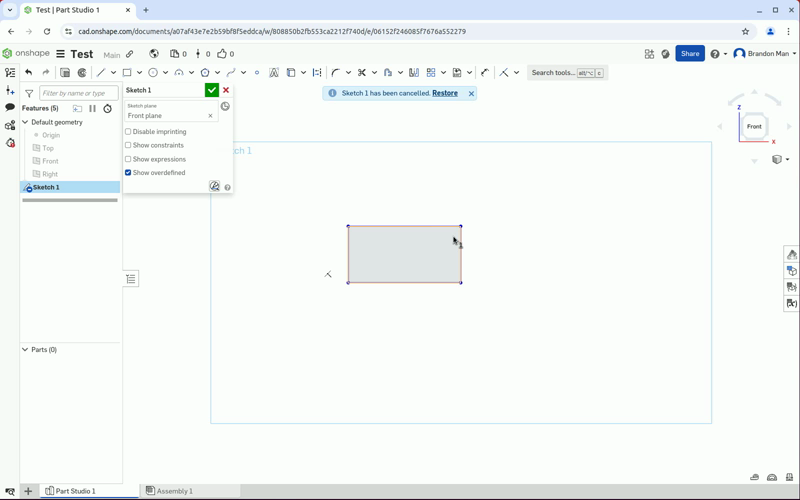
mouse_move(73, 352)
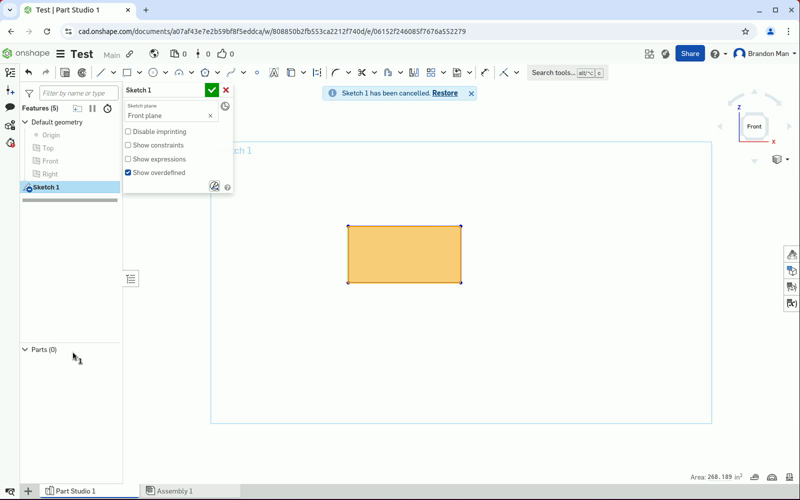
key(shift+y)
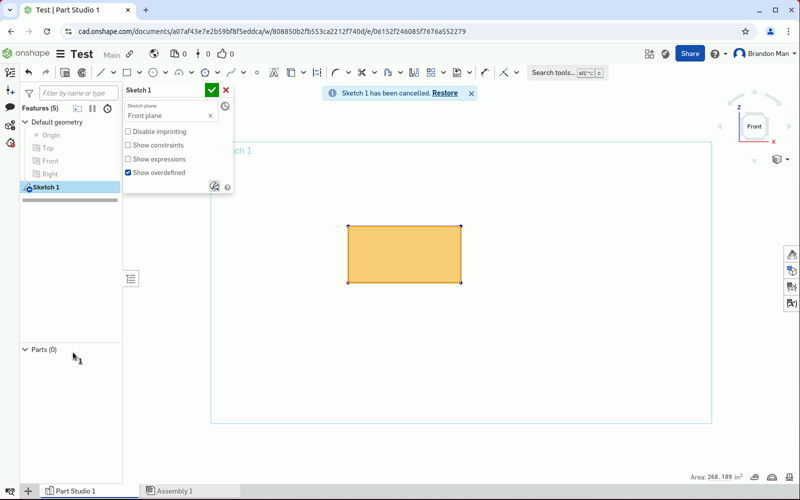
key(shift+e)
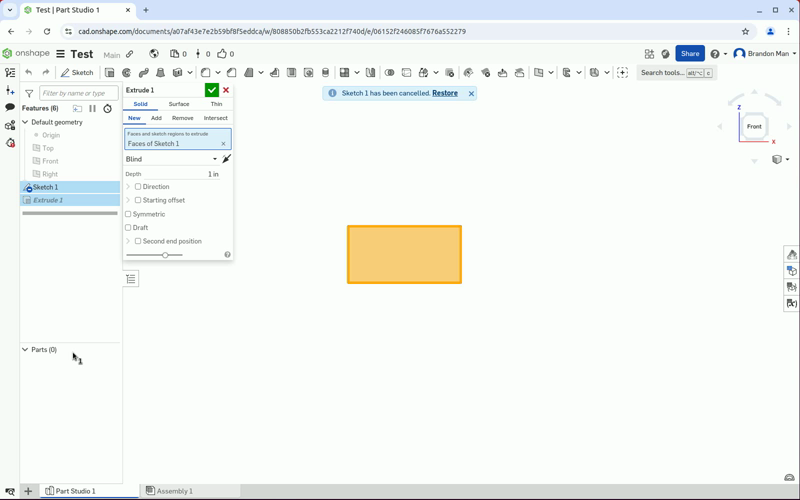
mouse_move(143, 106)
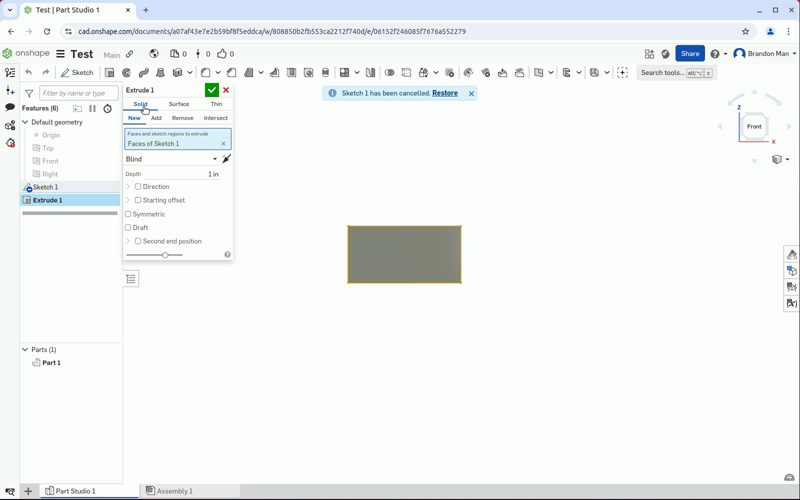
click(143, 106)
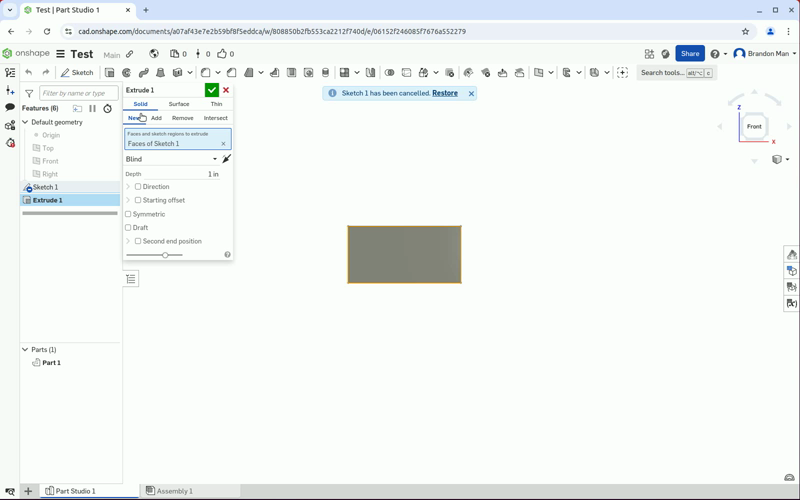
mouse_move(137, 120)
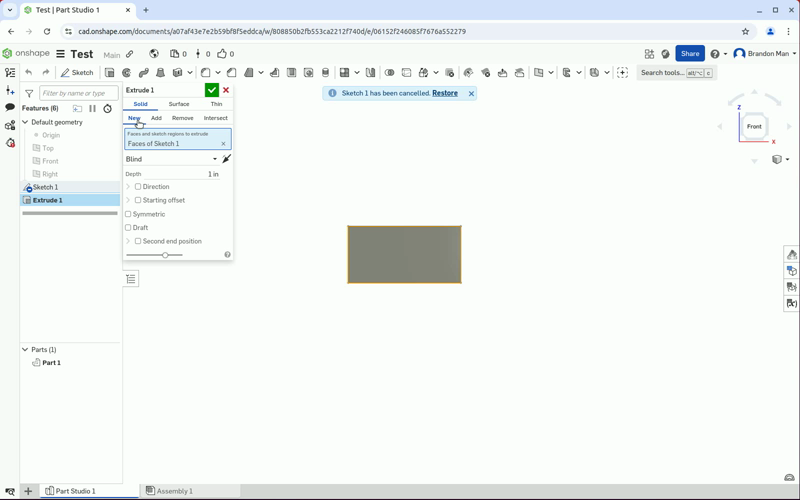
click(137, 120)
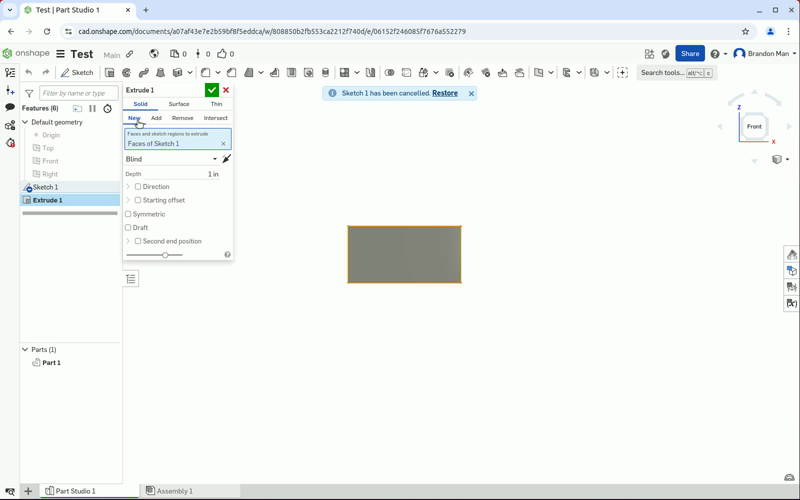
key(tab, 4)
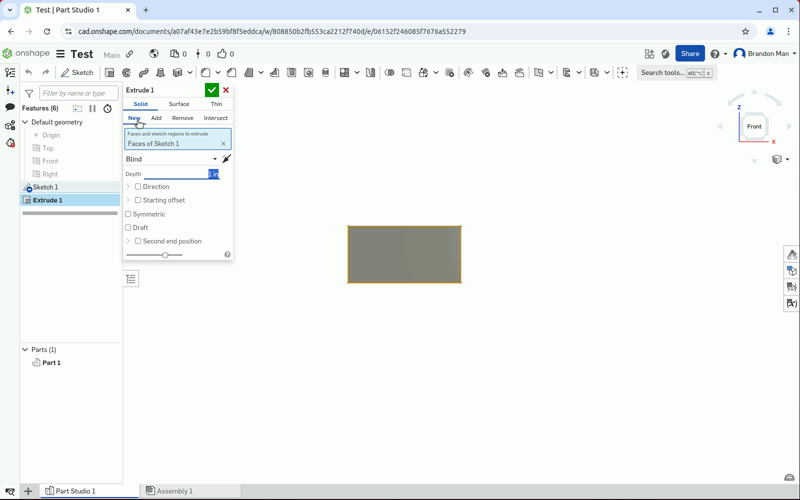
text(-17.331)
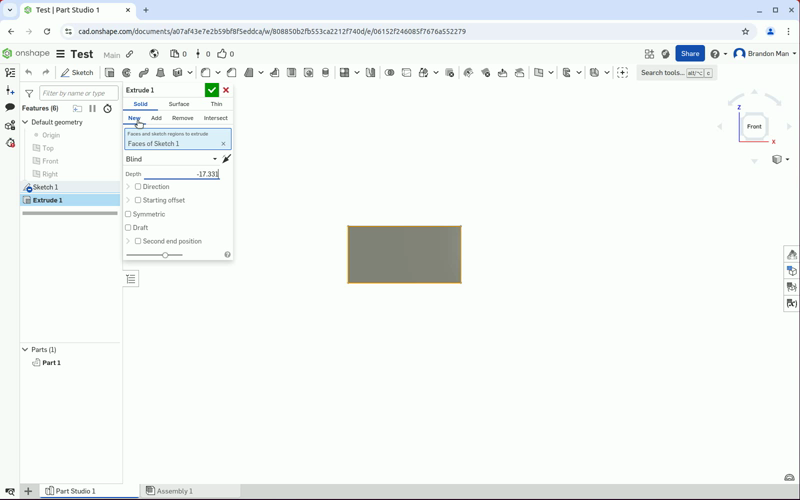
key(enter)
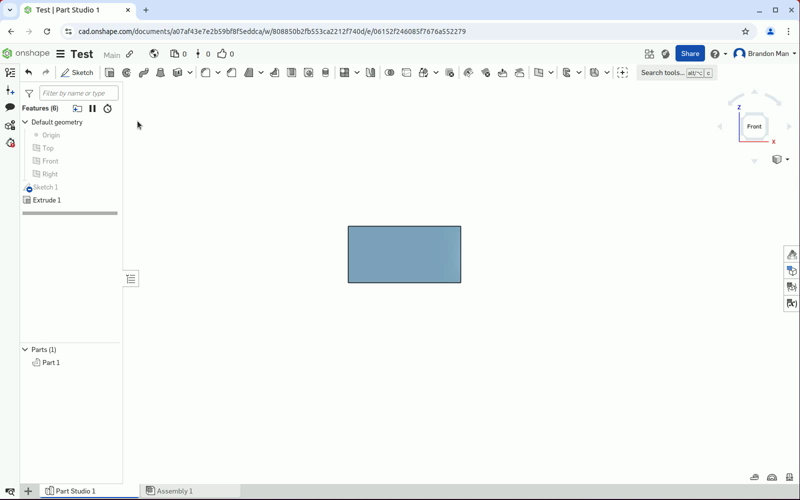
key(shift+h)
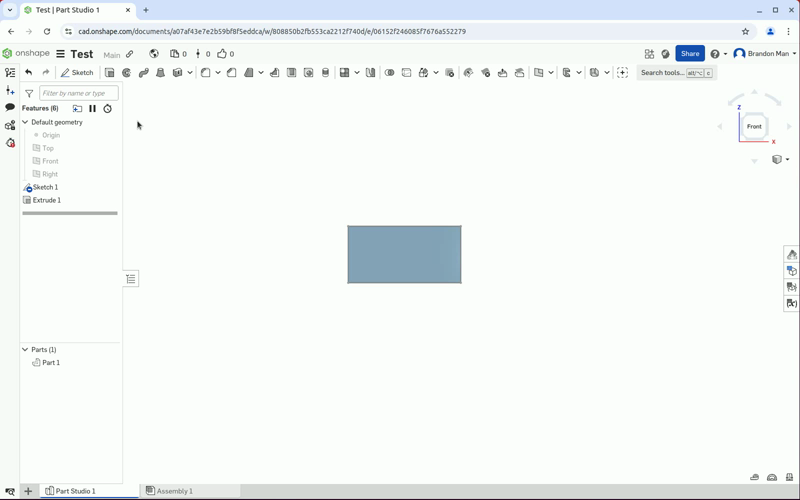
key(shift+h)
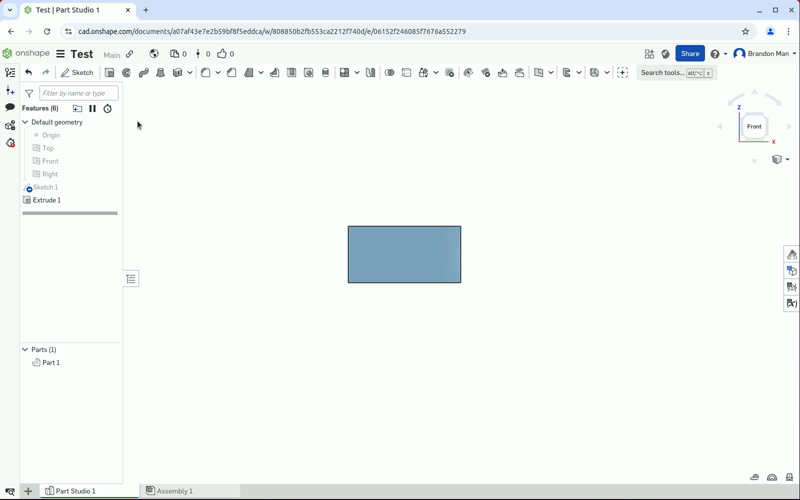
mouse_move(73, 189)
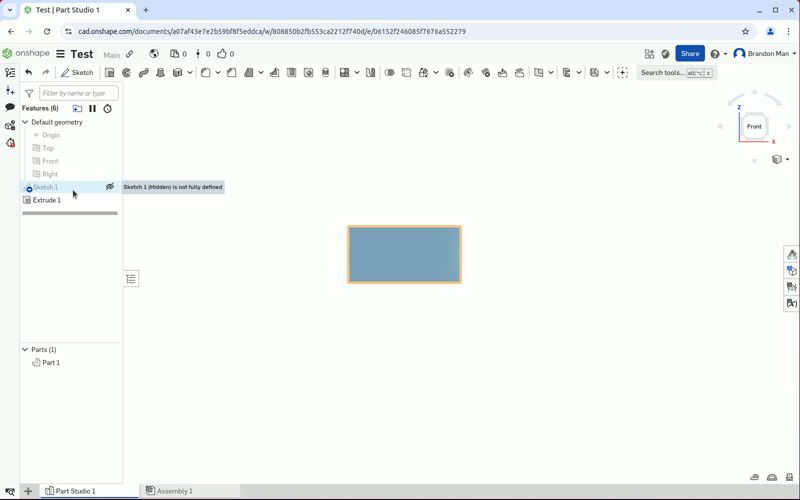
click(73, 189)
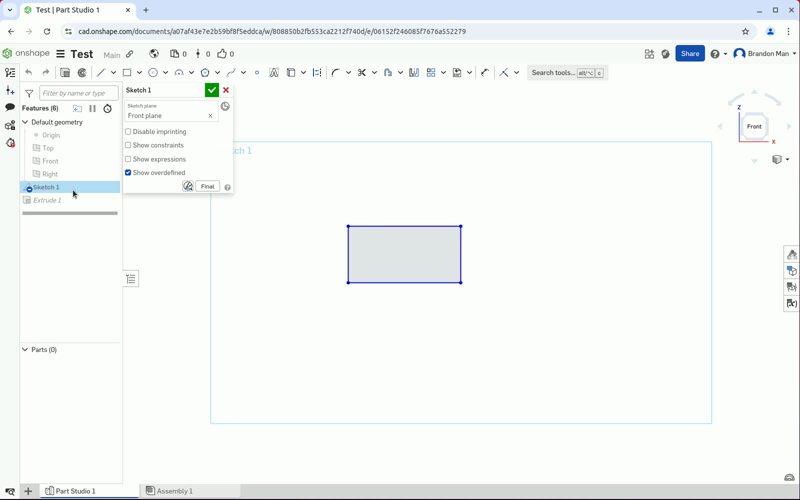
mouse_move(229, 92)
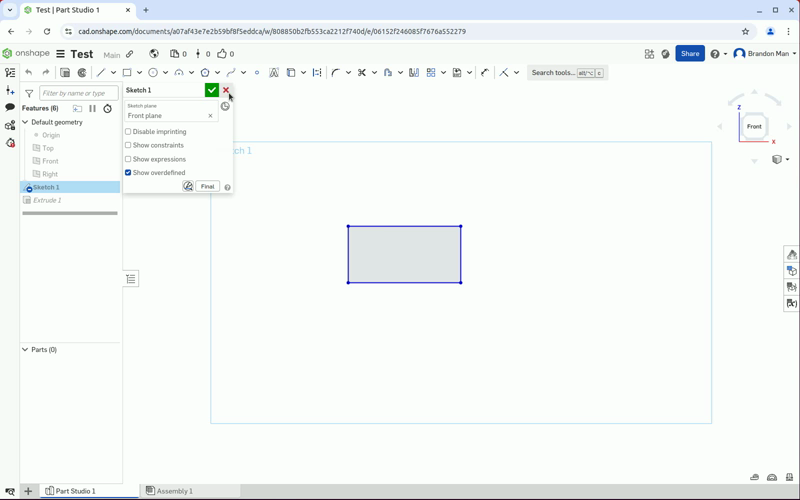
click(229, 92)
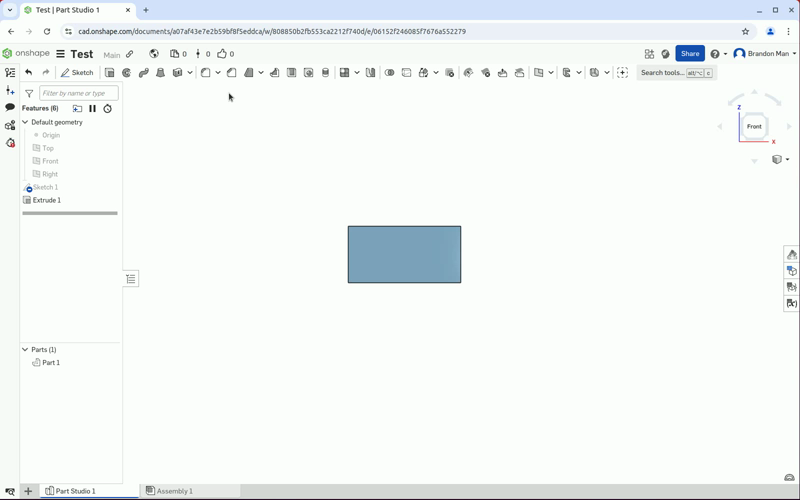
mouse_move(73, 352)
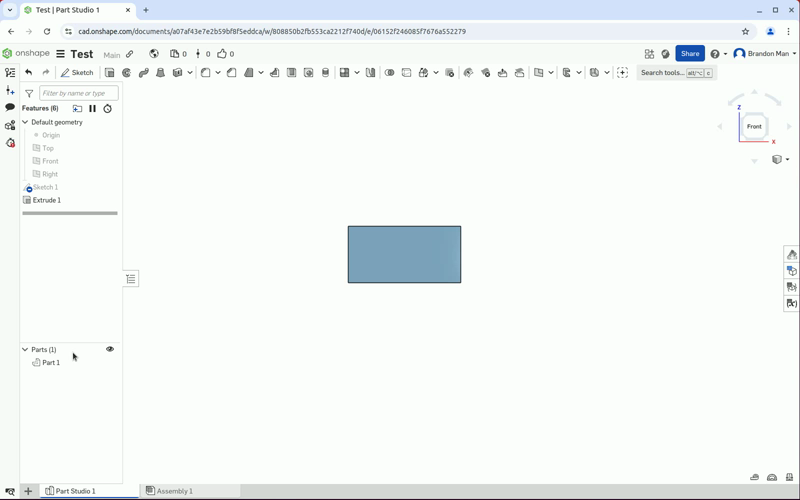
key(y)
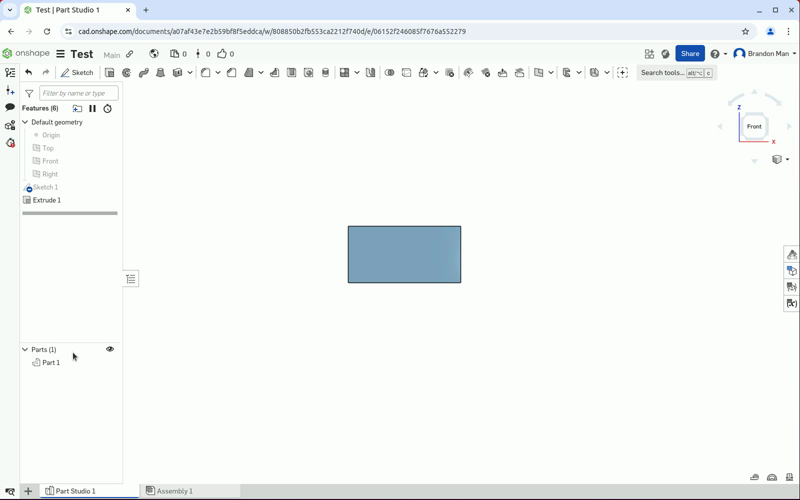
key(shift+p)
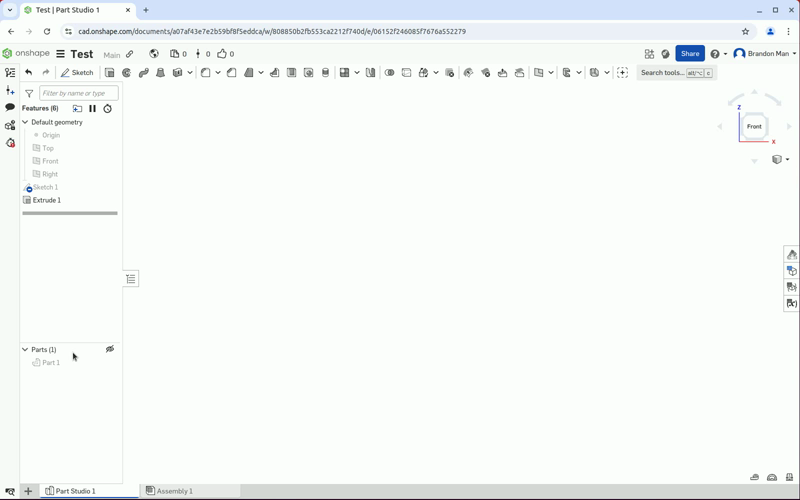
key(space)
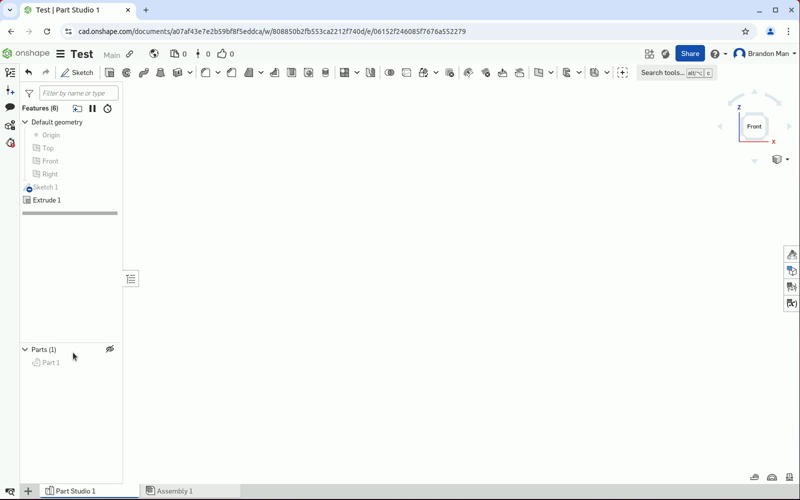
key_down(shift)
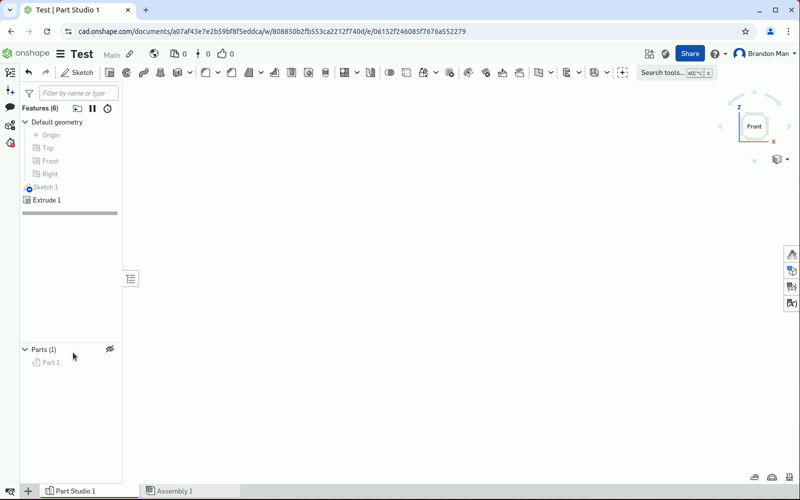
key(down)
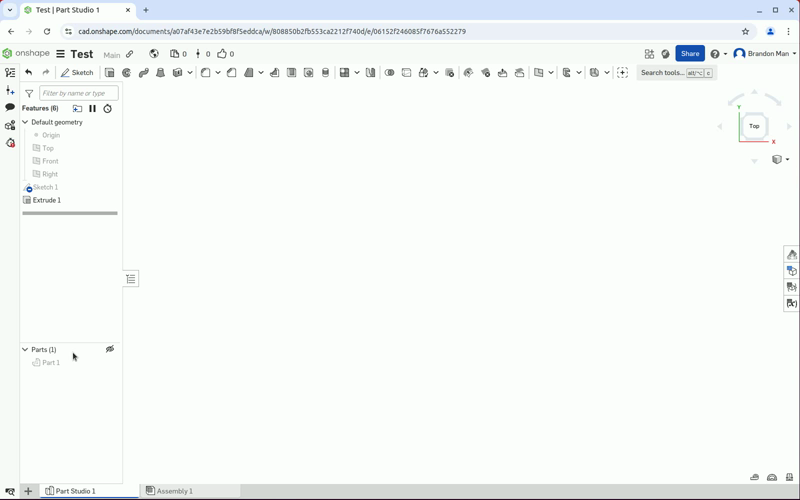
key_up(shift)
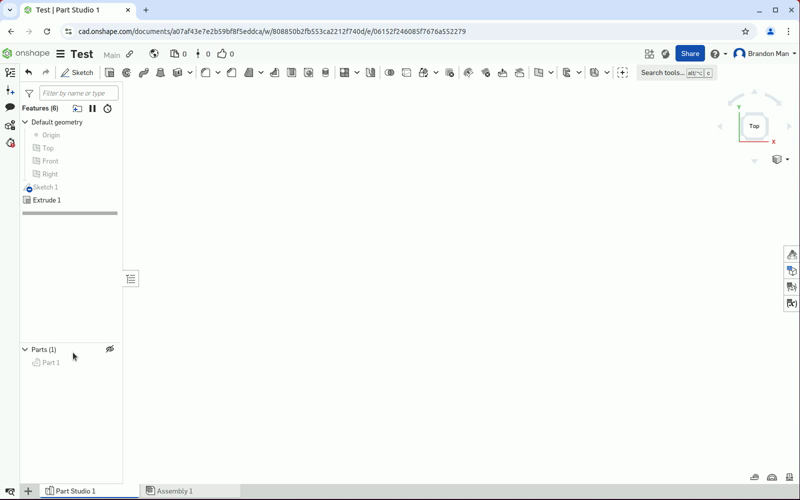
mouse_move(73, 352)
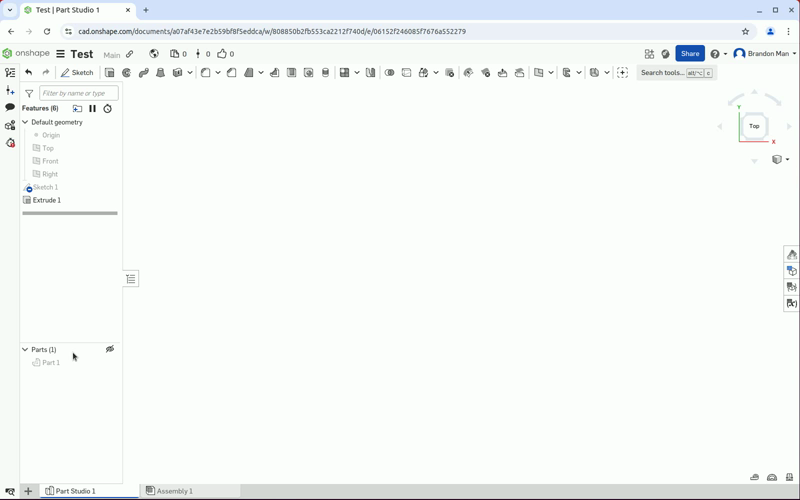
key(shift+y)
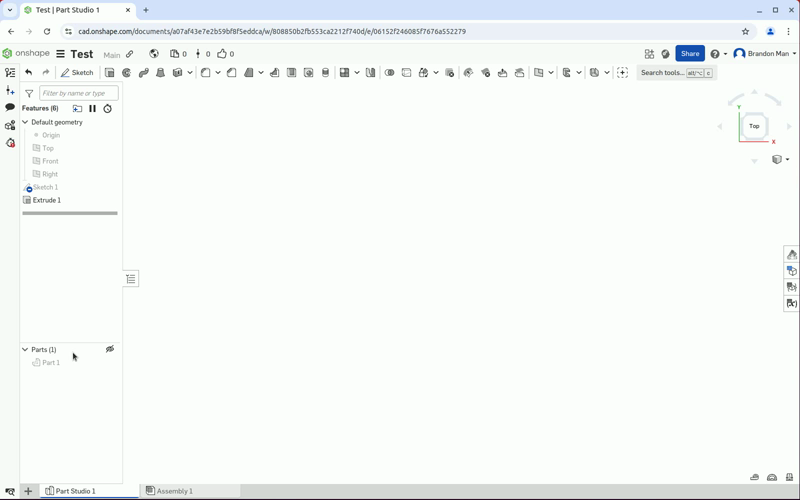
key(shift+s)
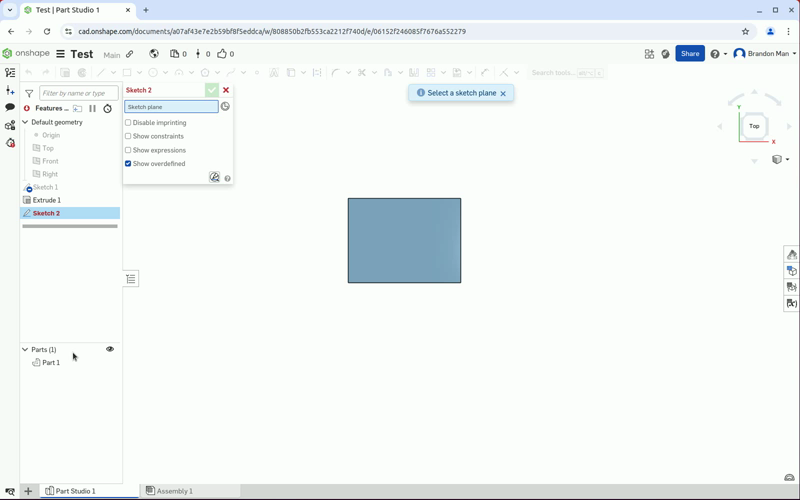
mouse_move(73, 150)
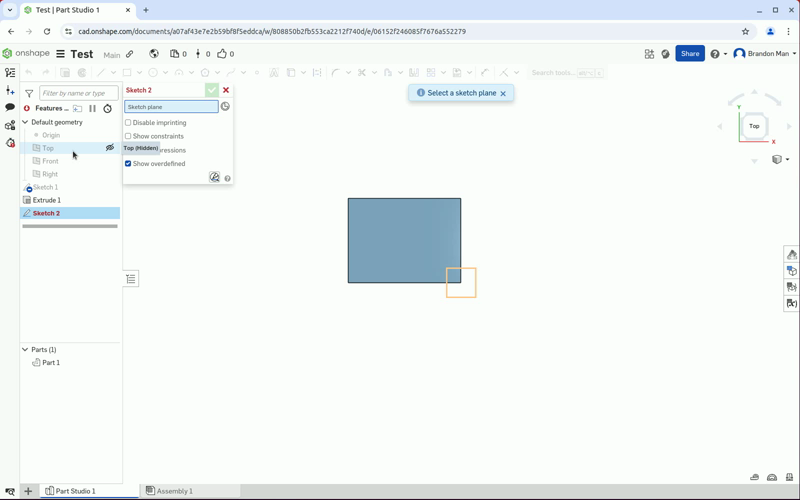
click(73, 150)
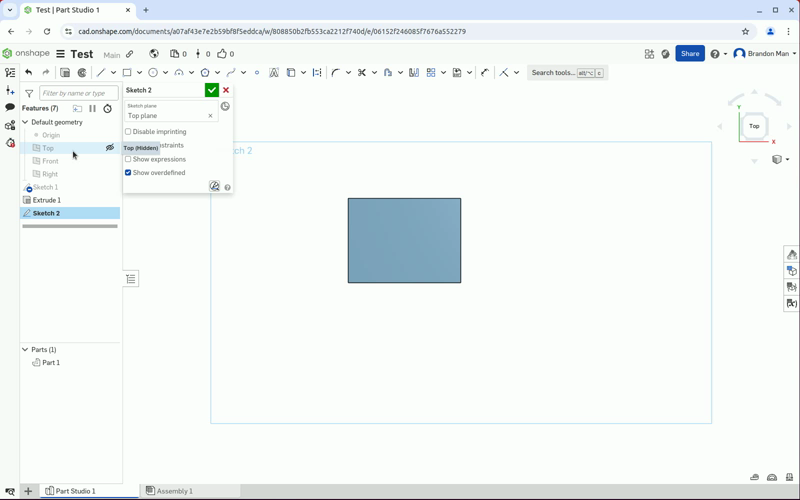
mouse_move(73, 352)
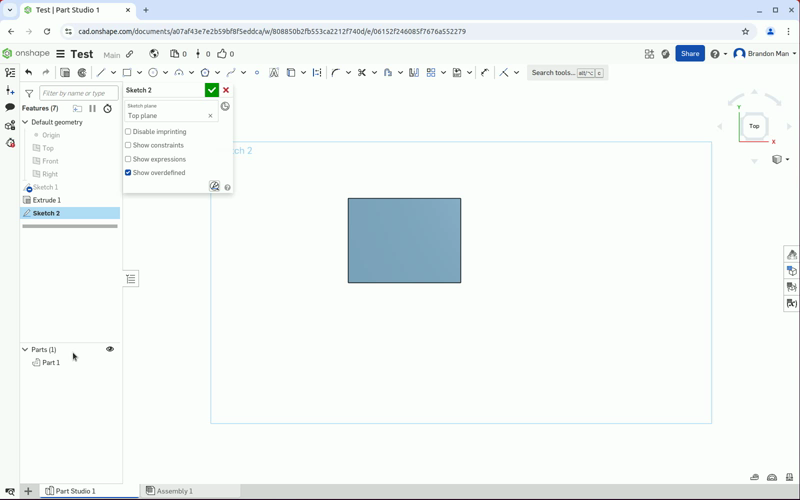
key(y)
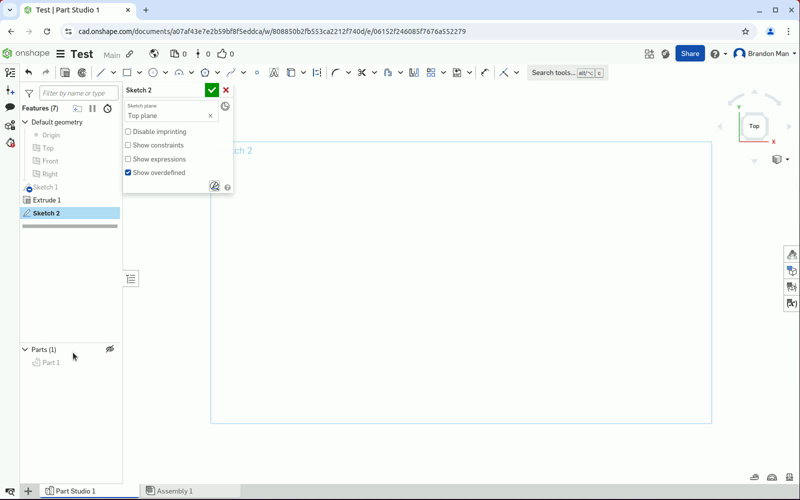
key(l)
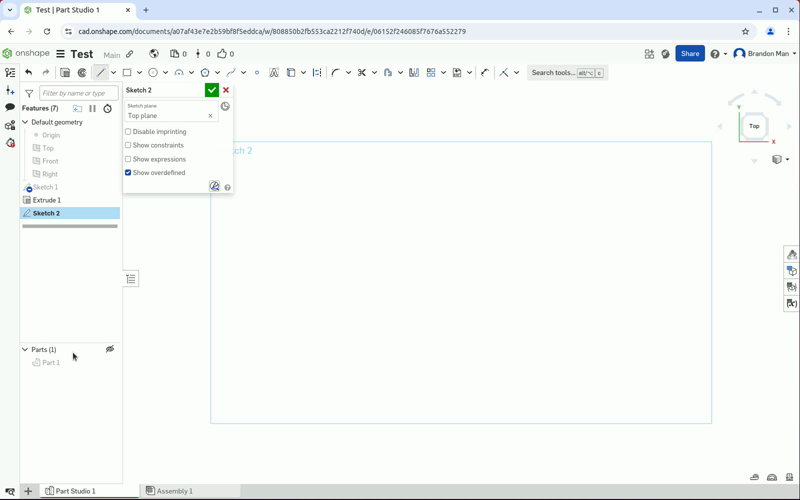
key_down(shift)
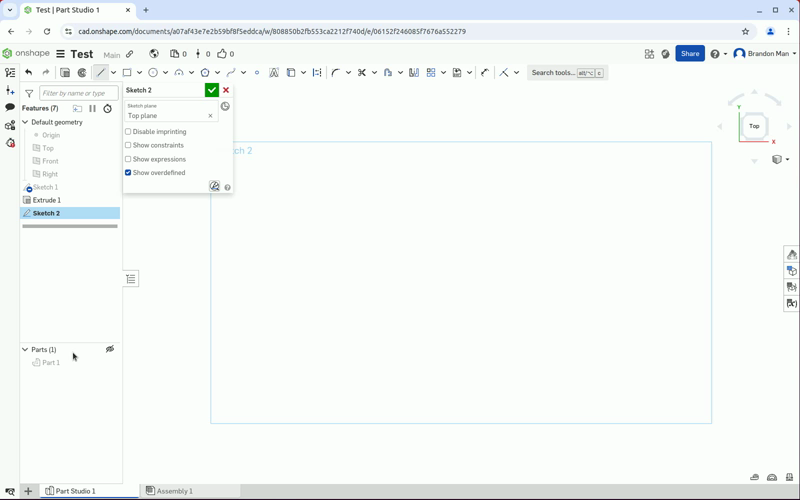
mouse_move(460, 282)
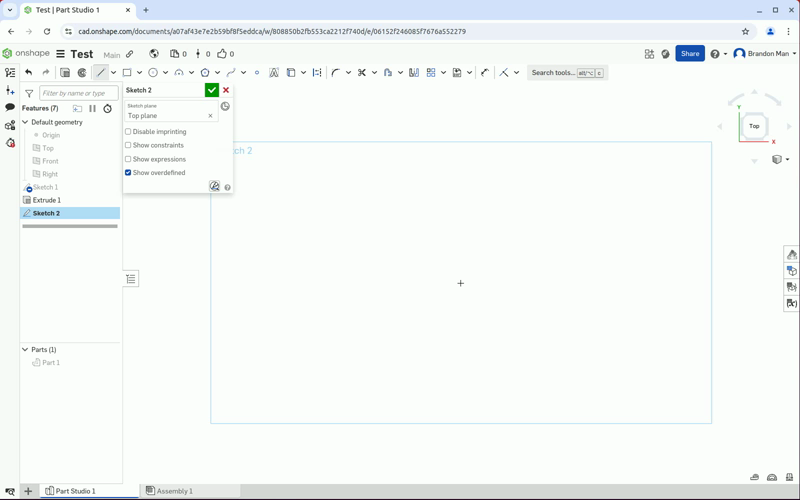
click(460, 282)
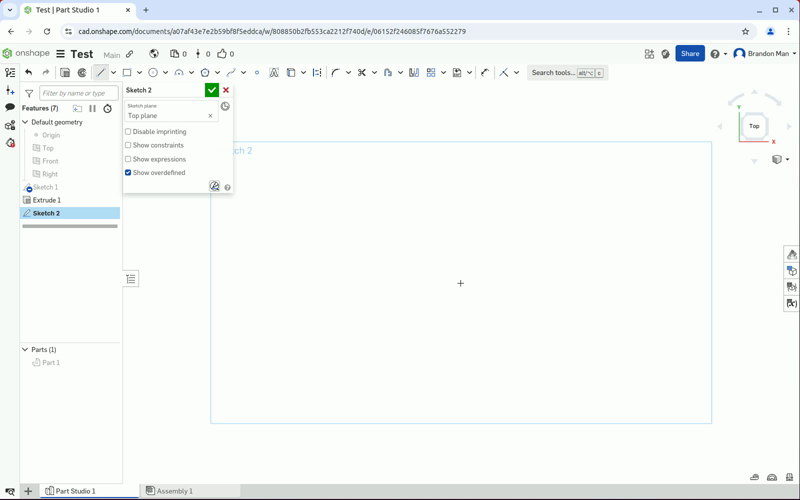
key_up(shift)
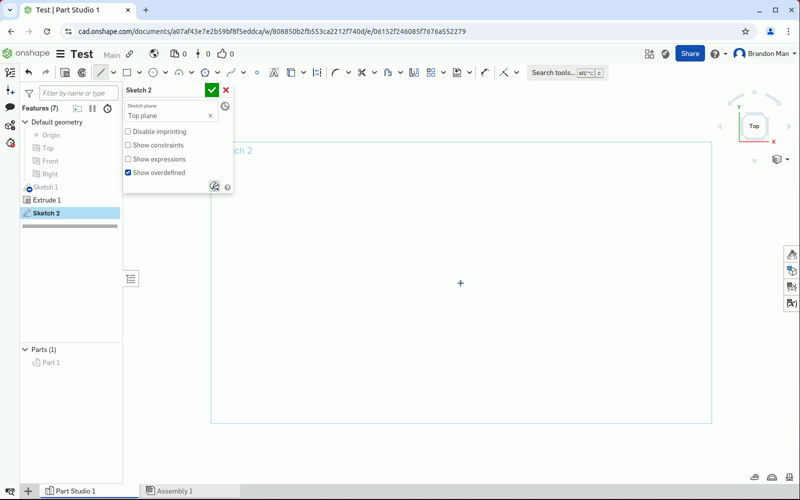
key_down(shift)
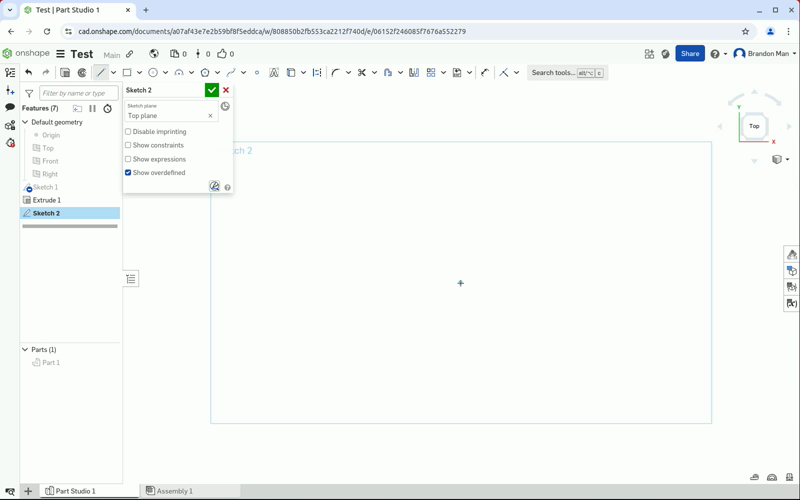
mouse_move(490, 282)
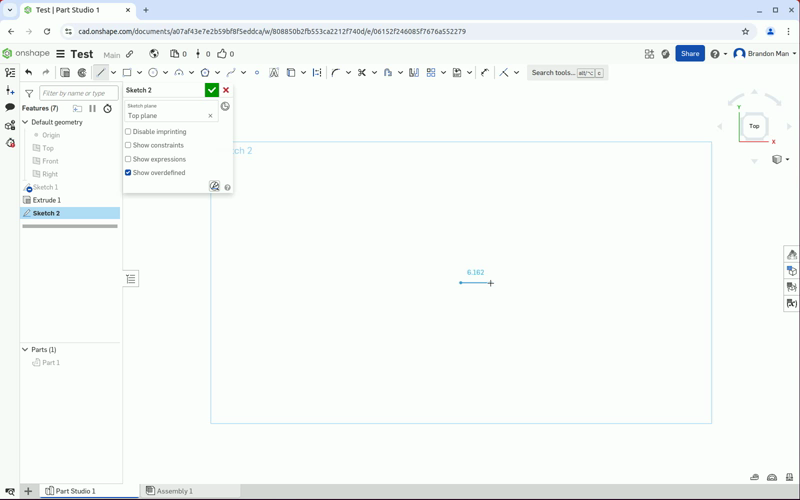
mouse_move(516, 282)
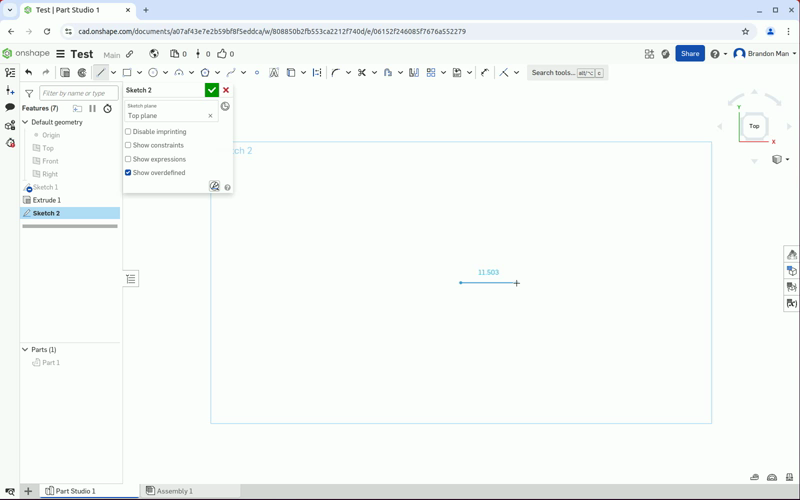
click(516, 282)
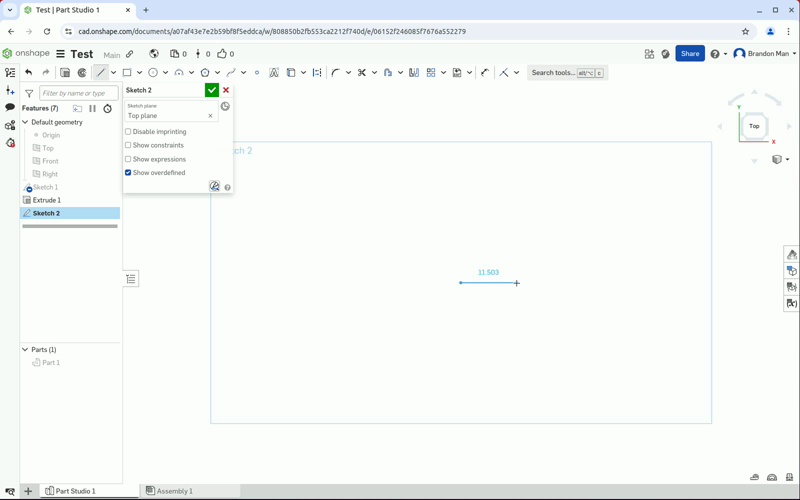
key_up(shift)
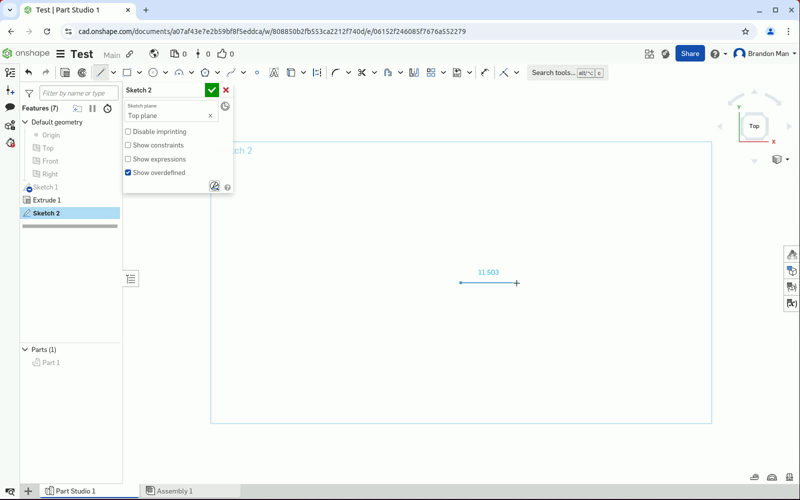
key_down(shift)
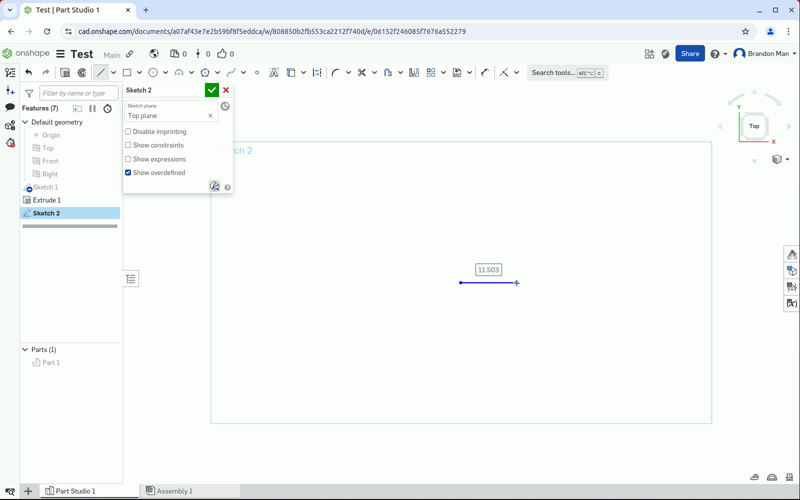
mouse_move(516, 198)
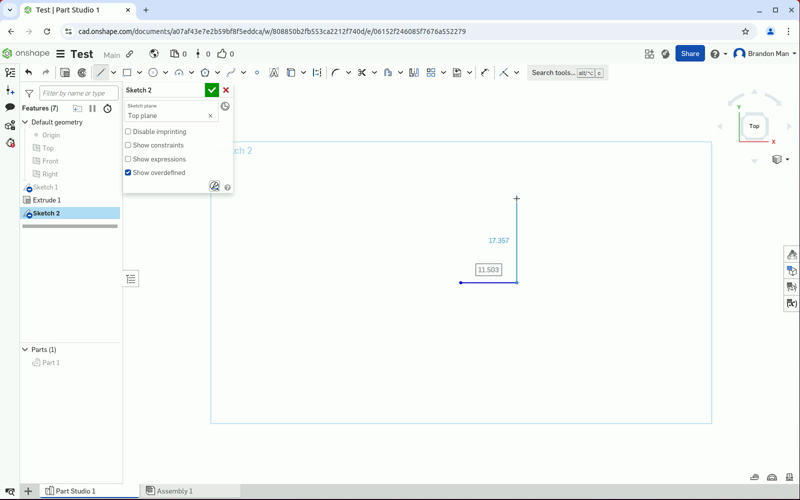
click(516, 198)
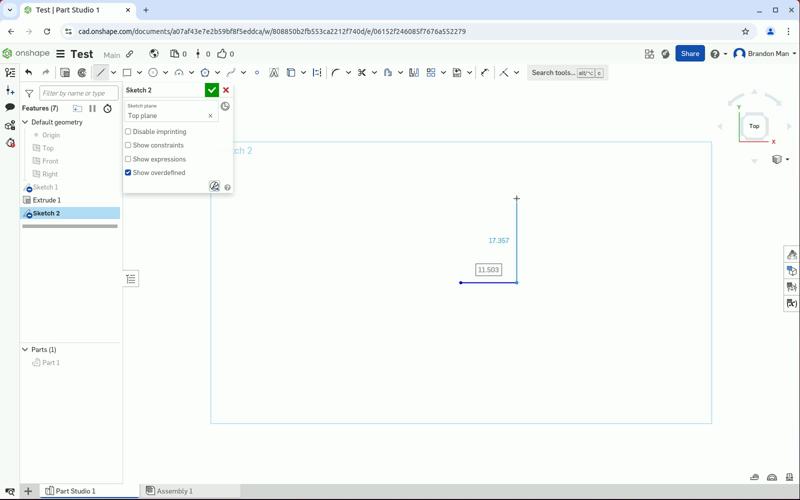
key_up(shift)
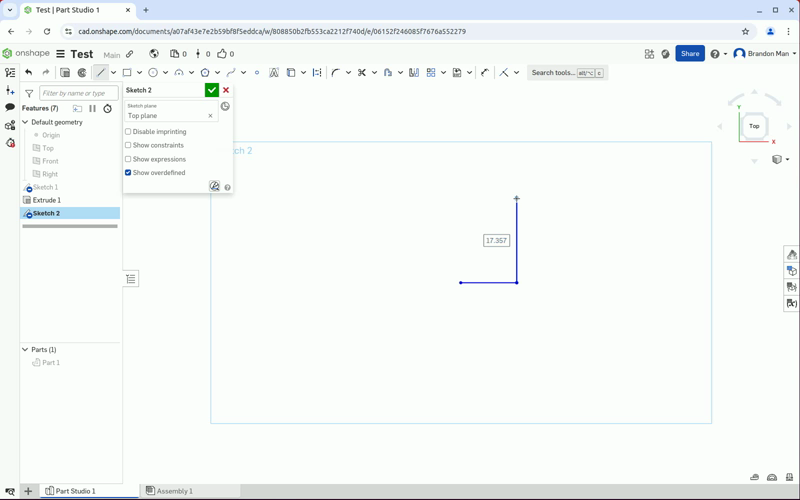
key_down(shift)
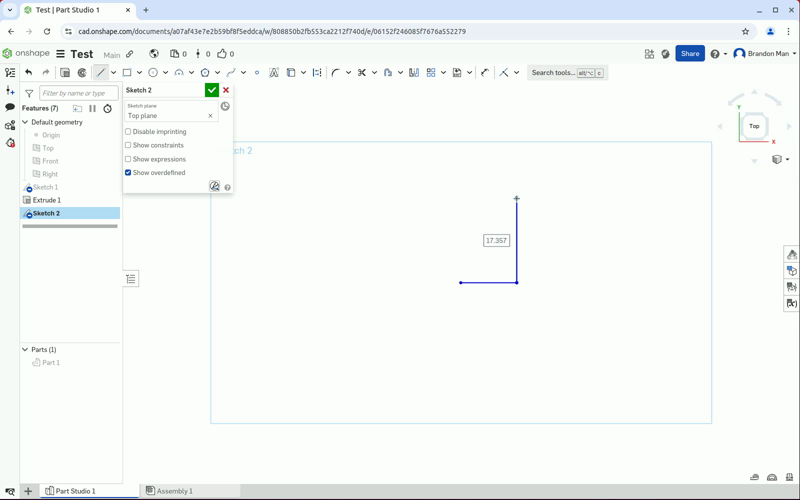
mouse_move(546, 198)
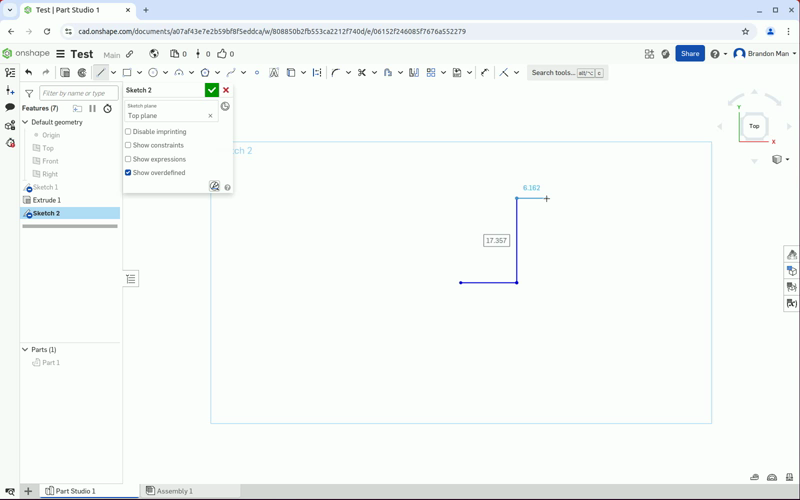
mouse_move(460, 198)
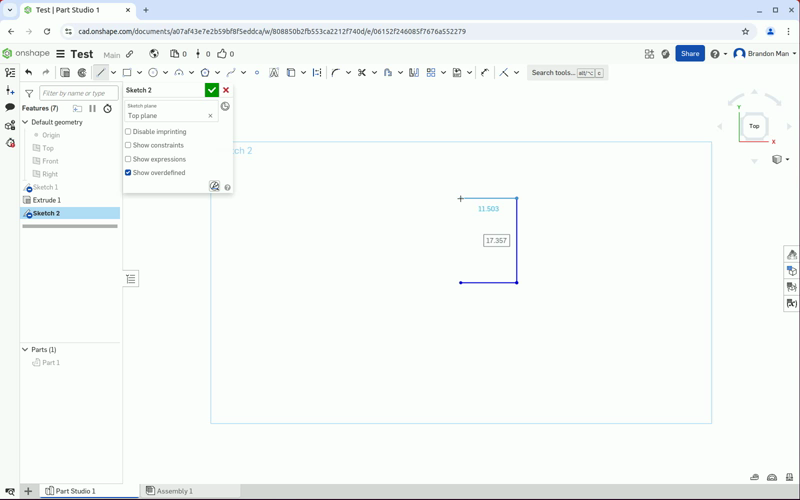
click(460, 198)
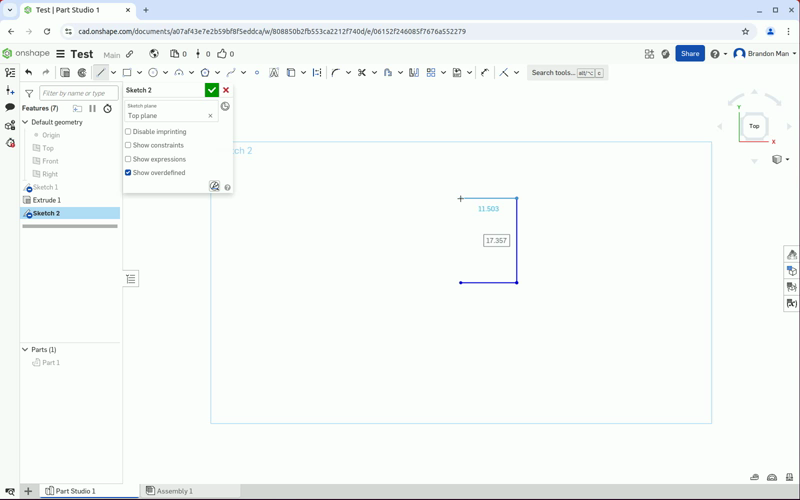
key_up(shift)
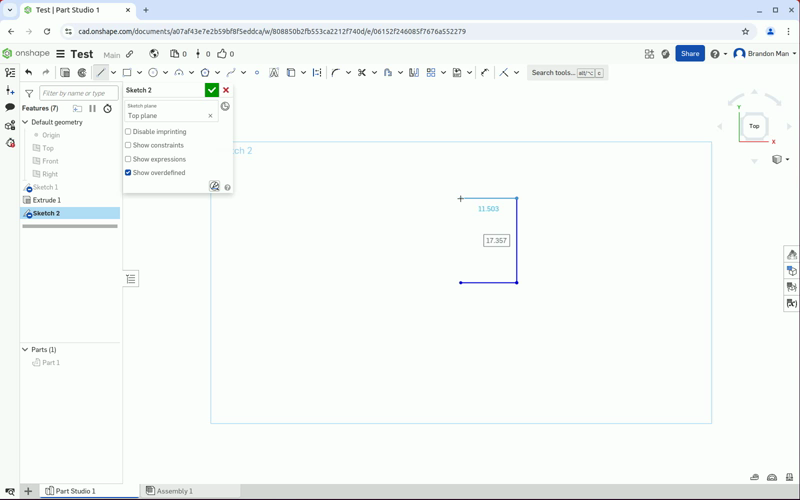
key_down(shift)
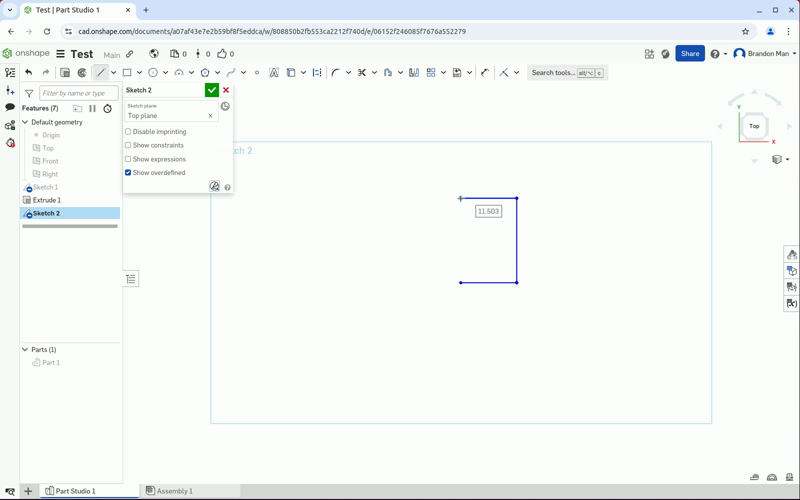
mouse_move(460, 282)
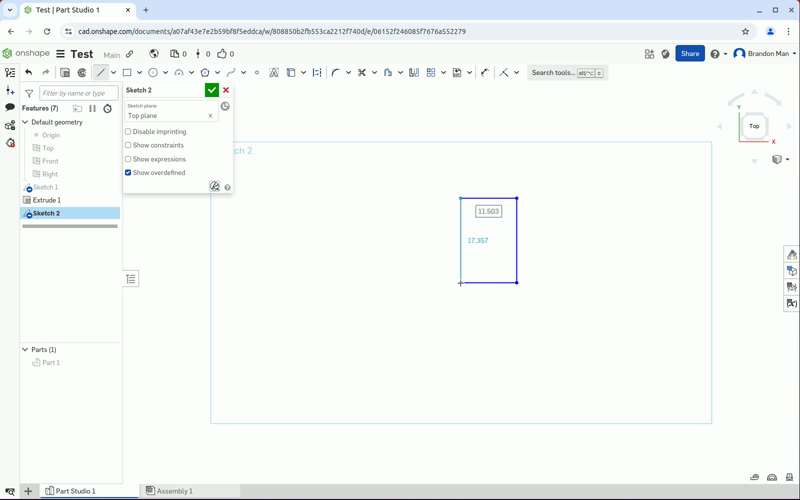
key_up(shift)
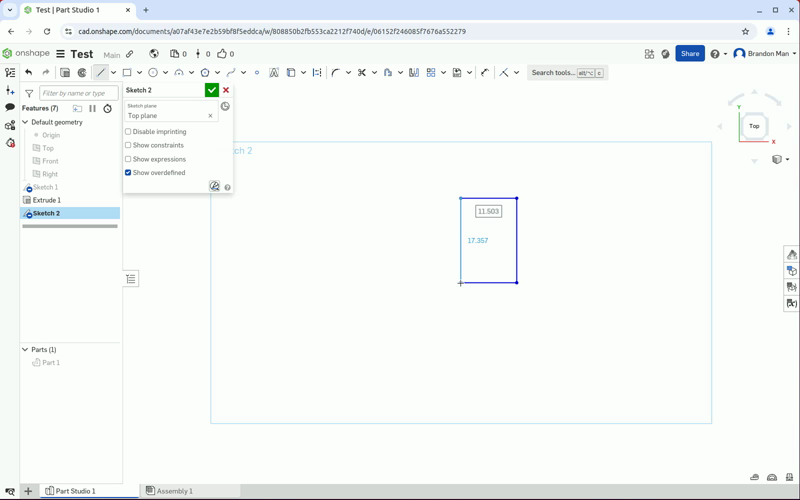
click(460, 282)
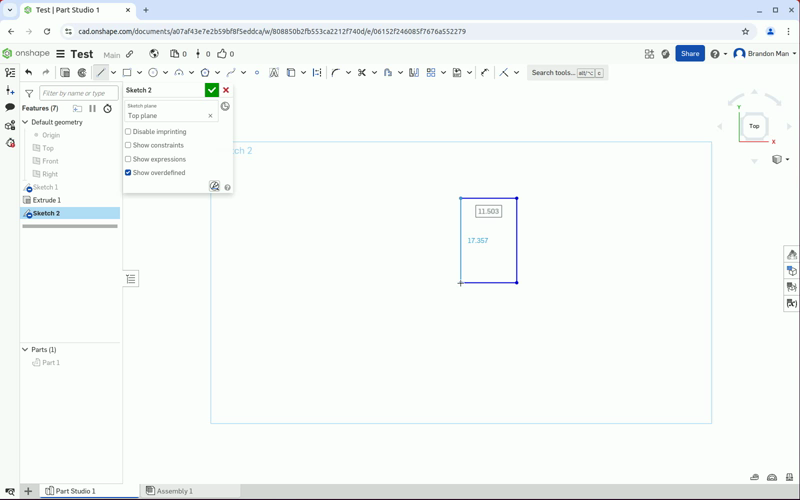
key(esc)
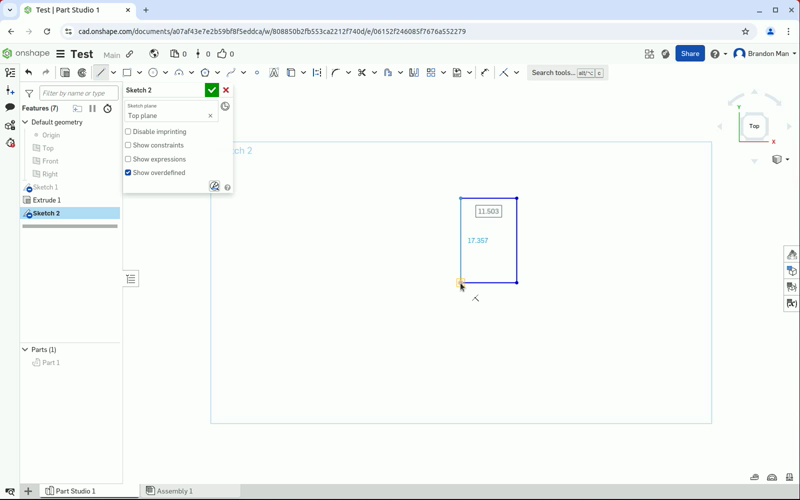
mouse_move(467, 212)
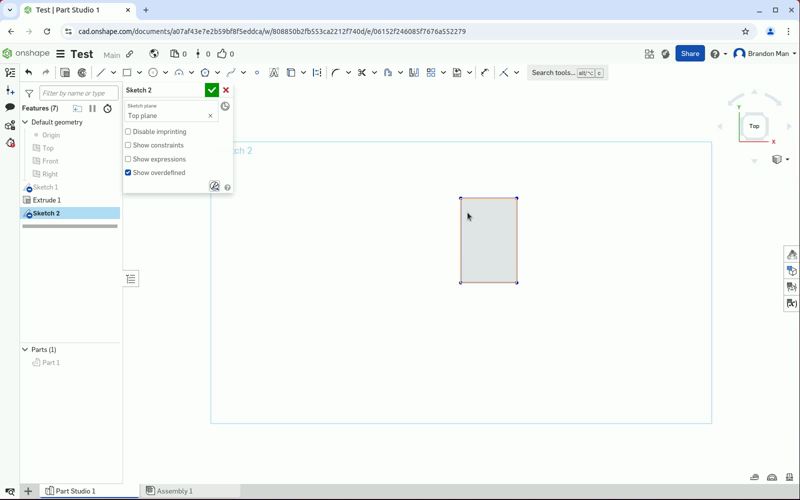
click(467, 212)
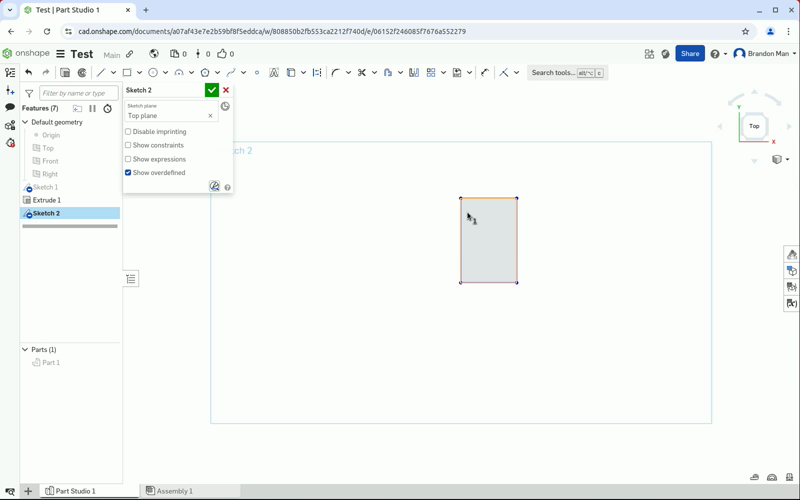
mouse_move(73, 352)
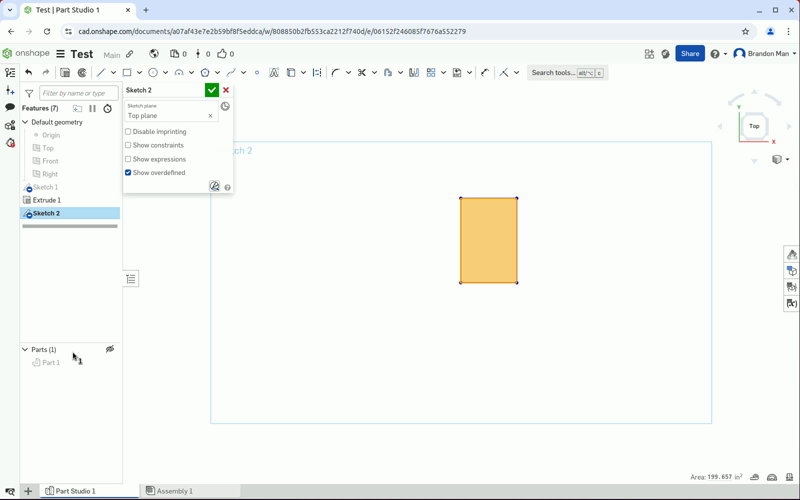
key(shift+y)
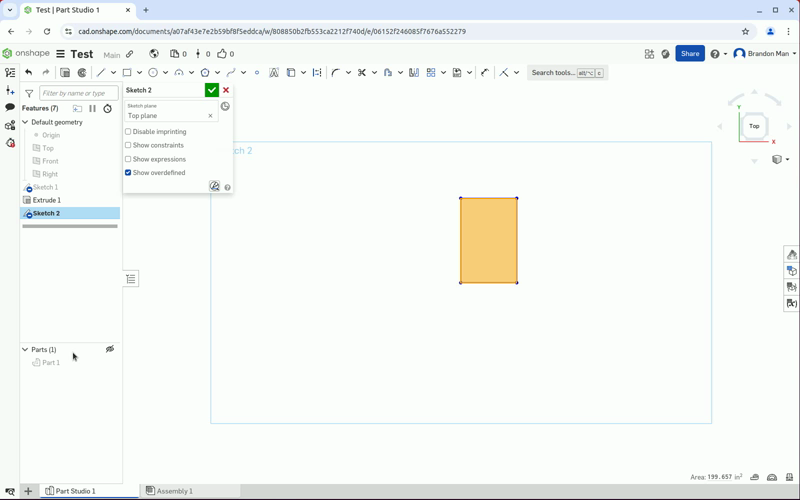
key(shift+e)
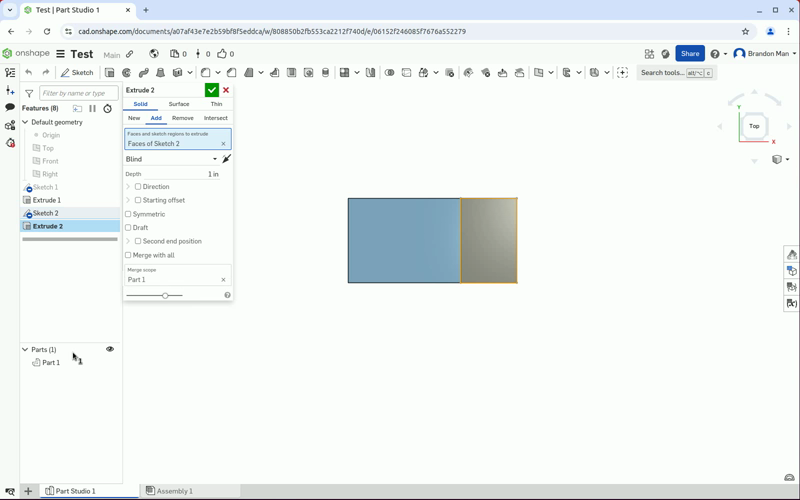
mouse_move(143, 106)
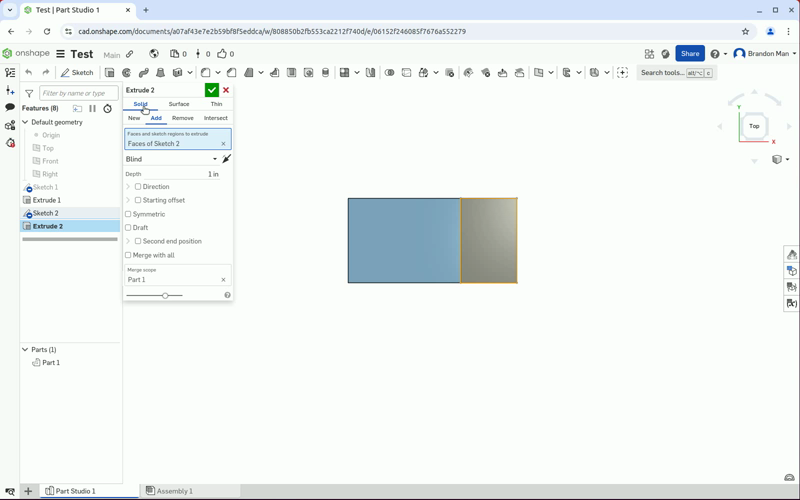
click(143, 106)
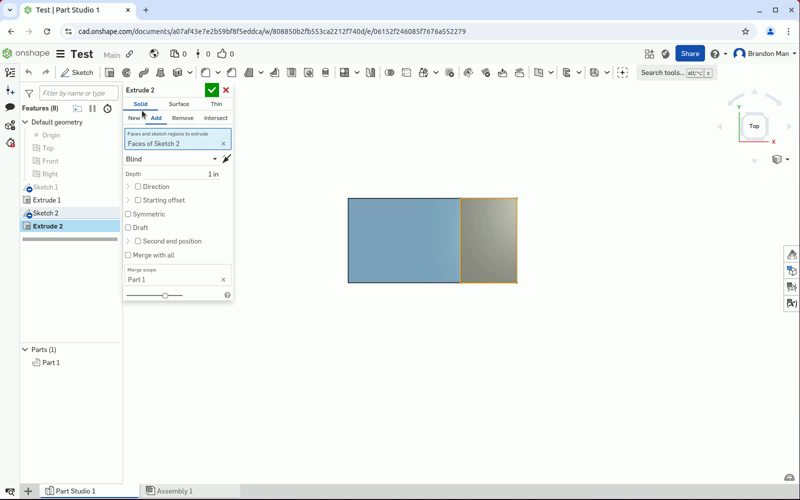
mouse_move(137, 120)
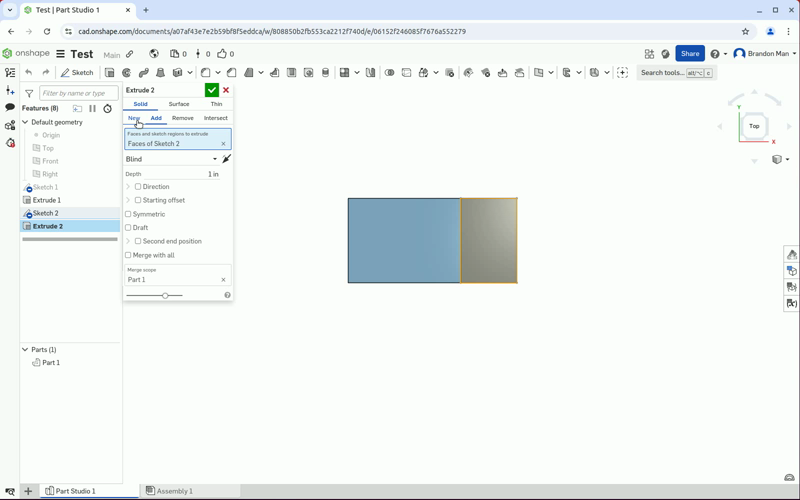
click(137, 120)
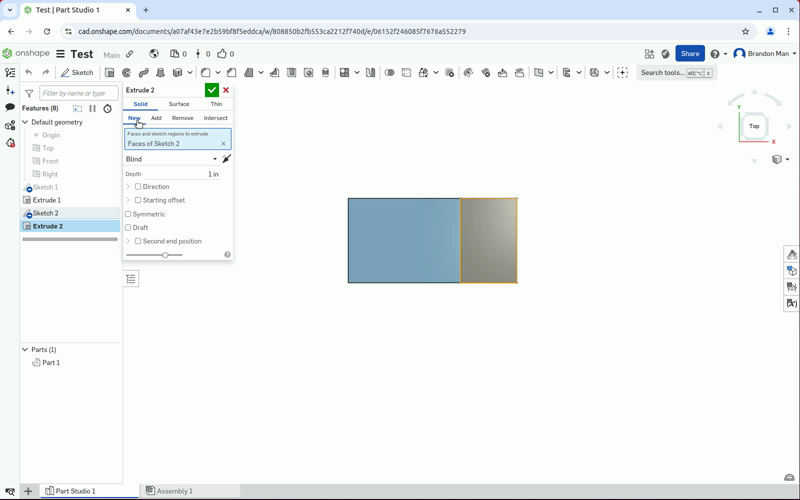
key(tab, 4)
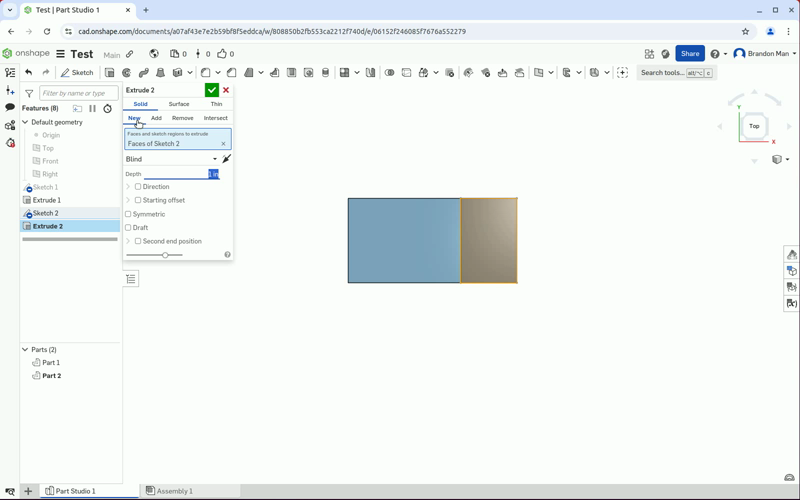
text(5.777)
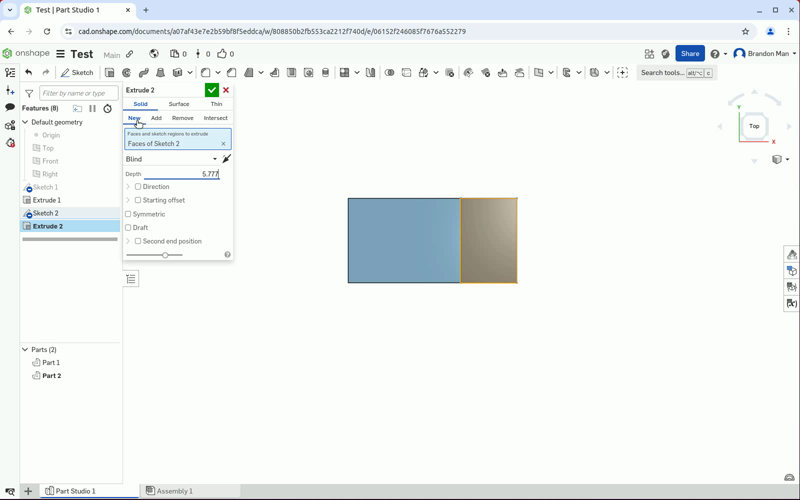
key(enter)
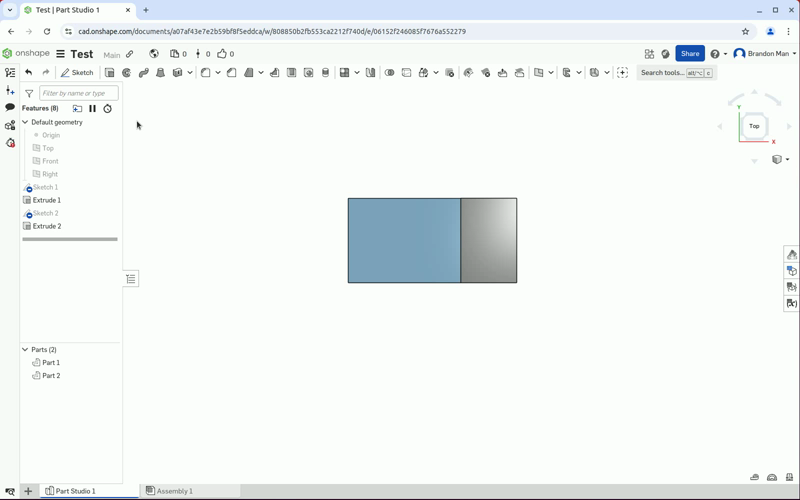
key(shift+h)
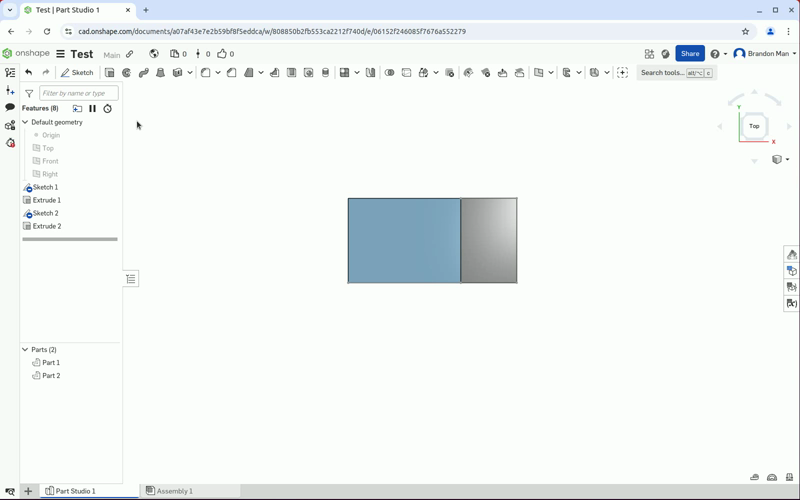
key(shift+h)
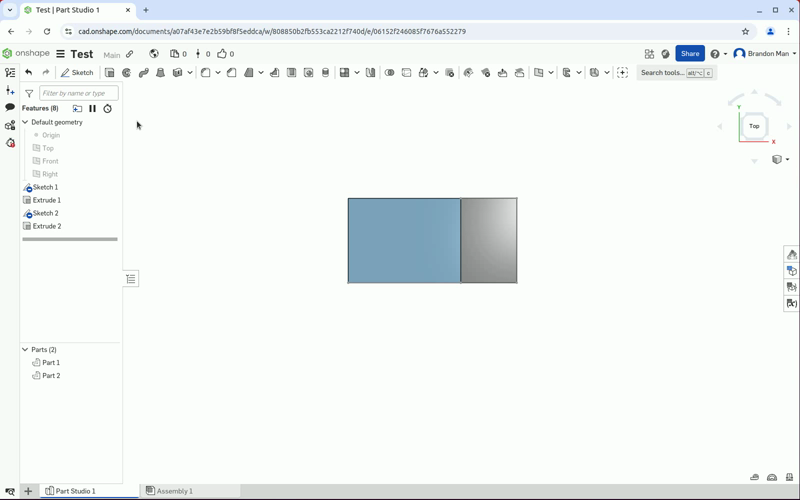
key(shift+7)
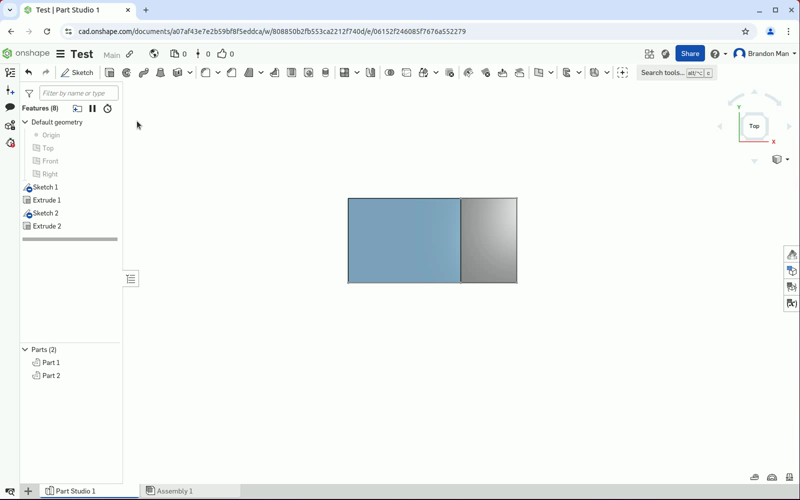
key(up, 3)
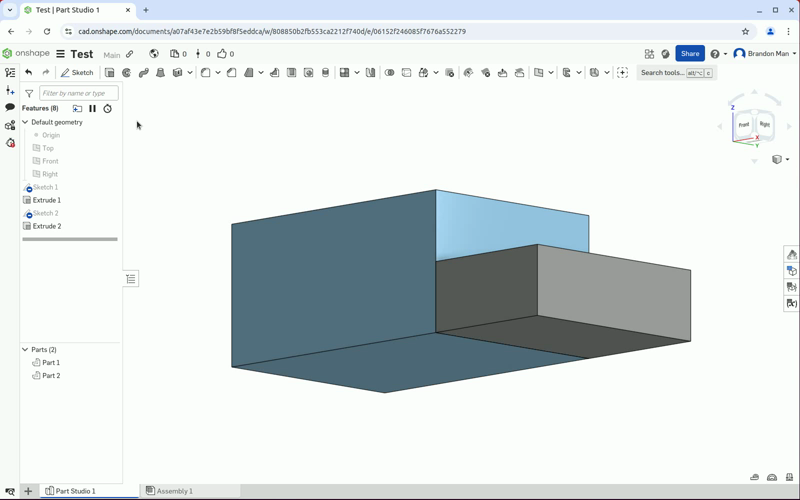
key(left, 3)
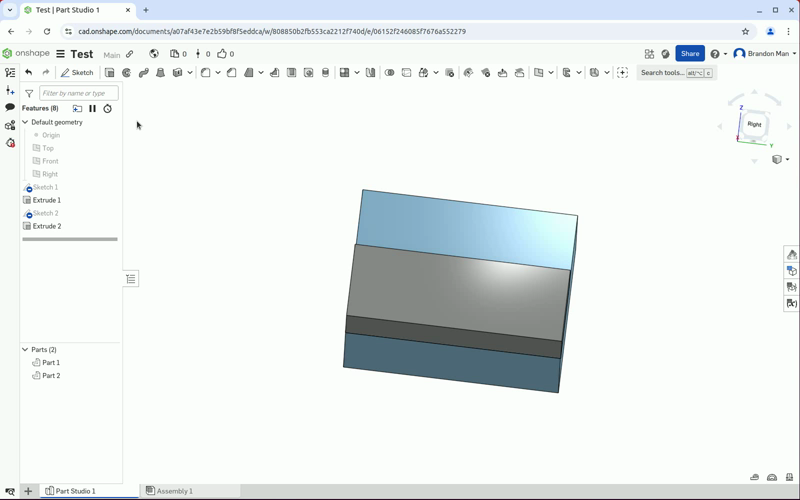
key(right, 3)
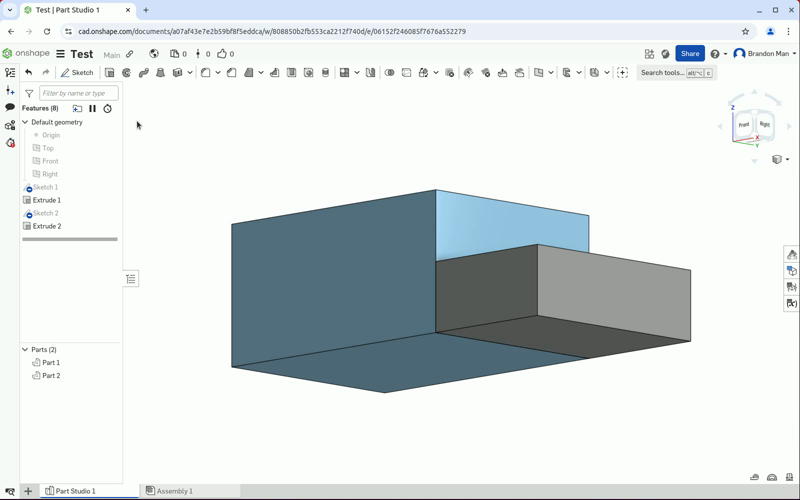
key(down, 3)
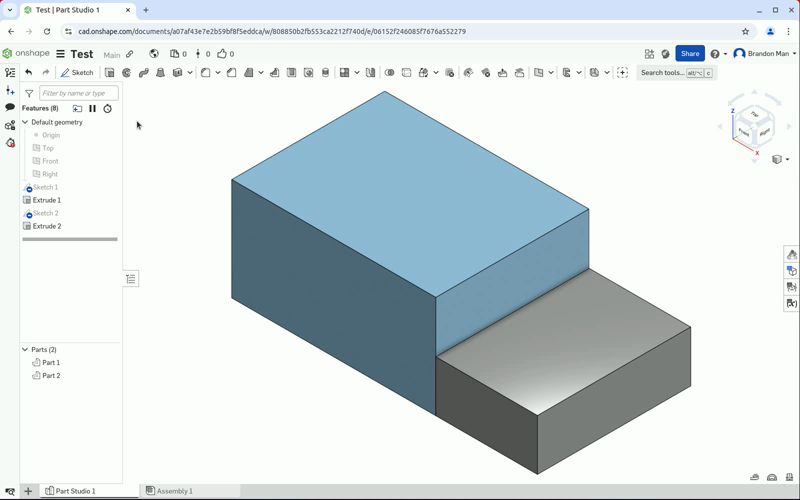
mouse_move(73, 189)
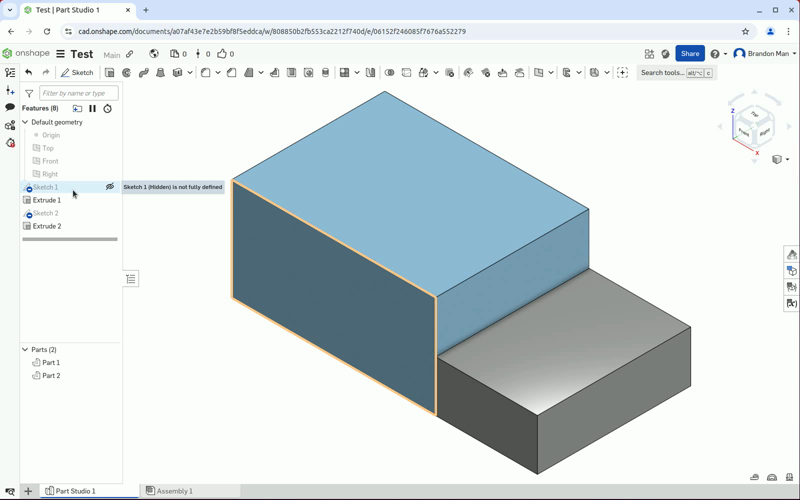
click(73, 189)